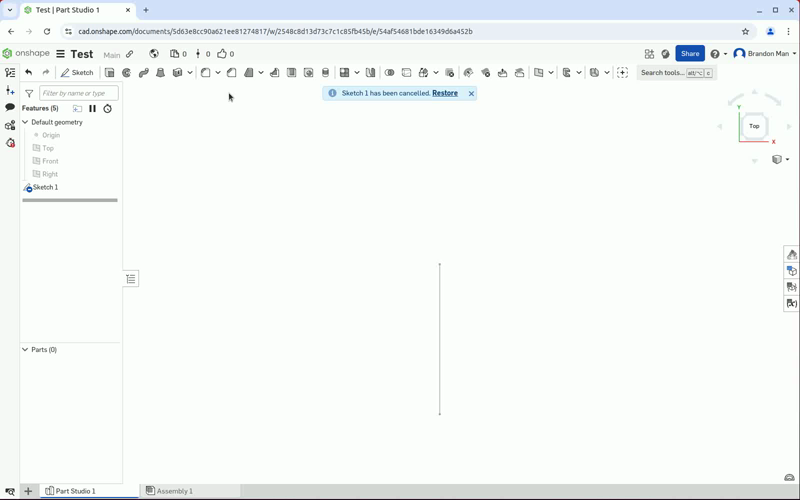
key(shift+h)
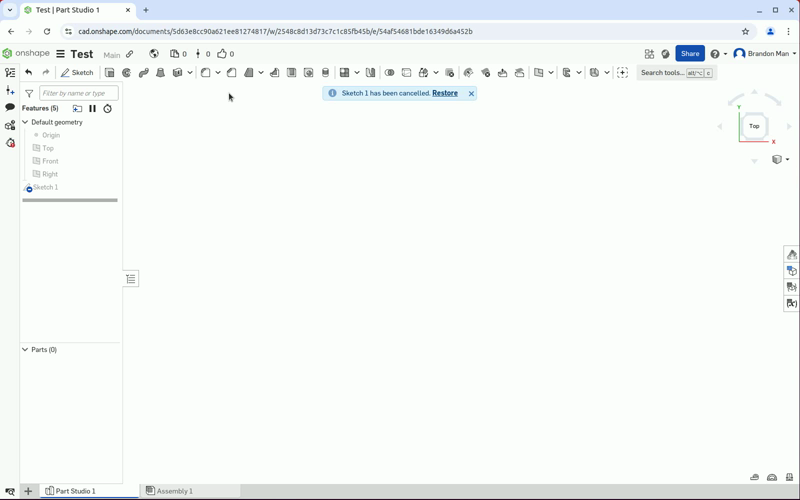
mouse_move(73, 352)
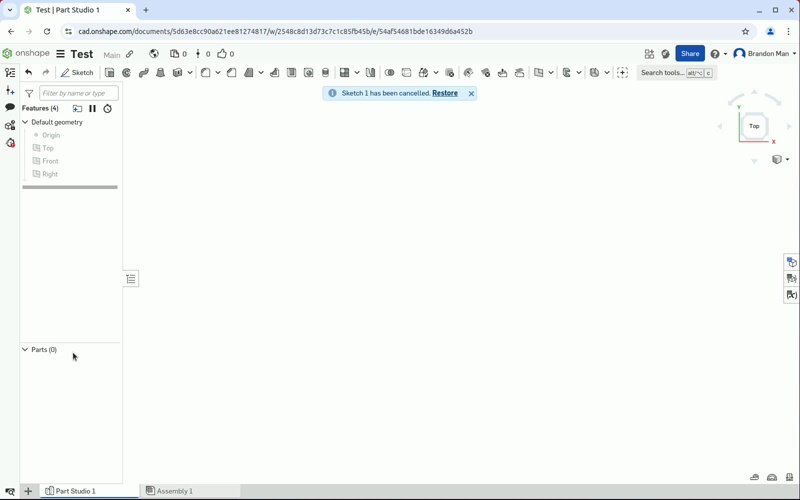
key(y)
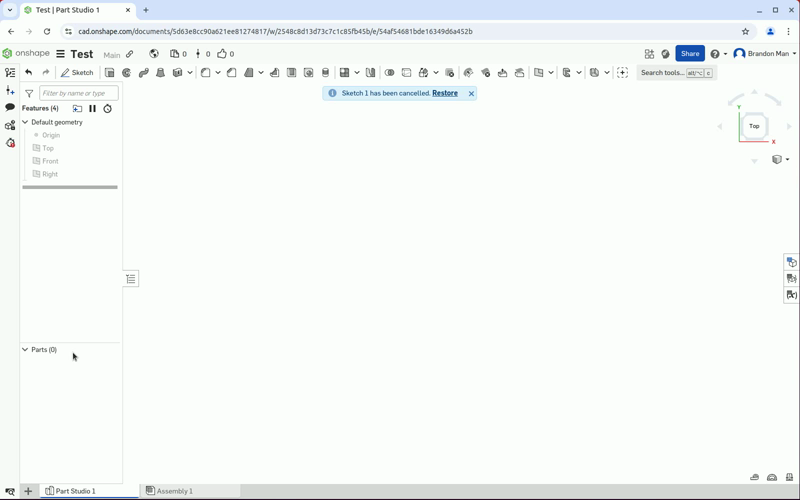
key(shift+p)
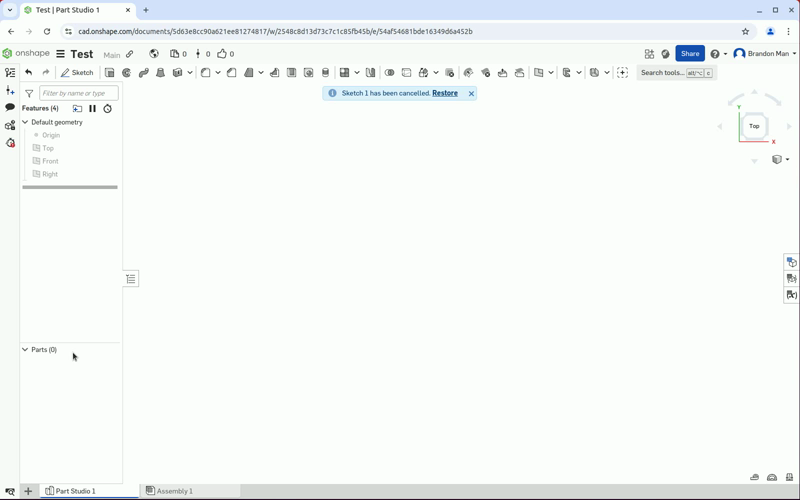
key(space)
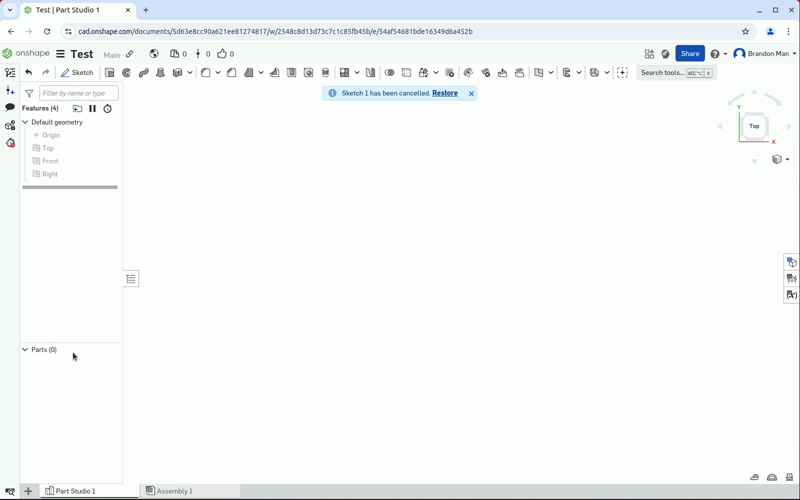
key_down(shift)
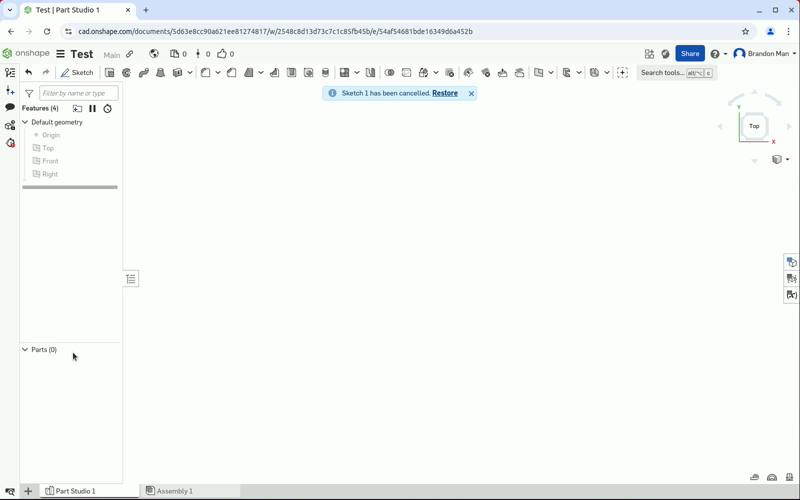
key(up)
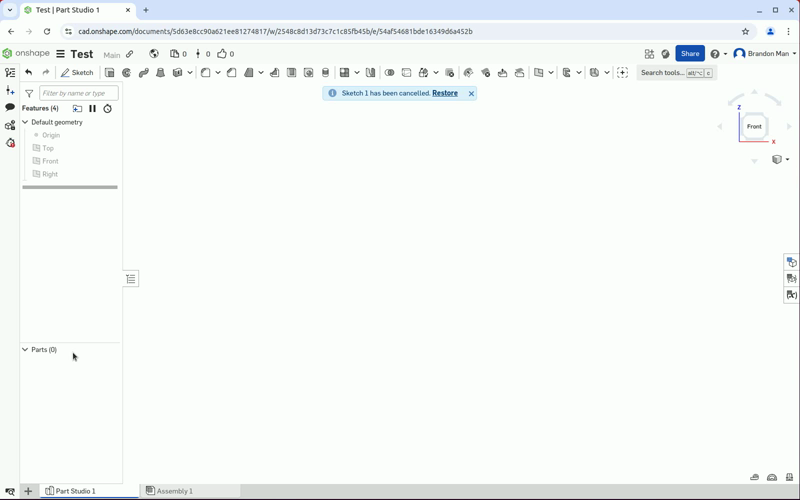
key_up(shift)
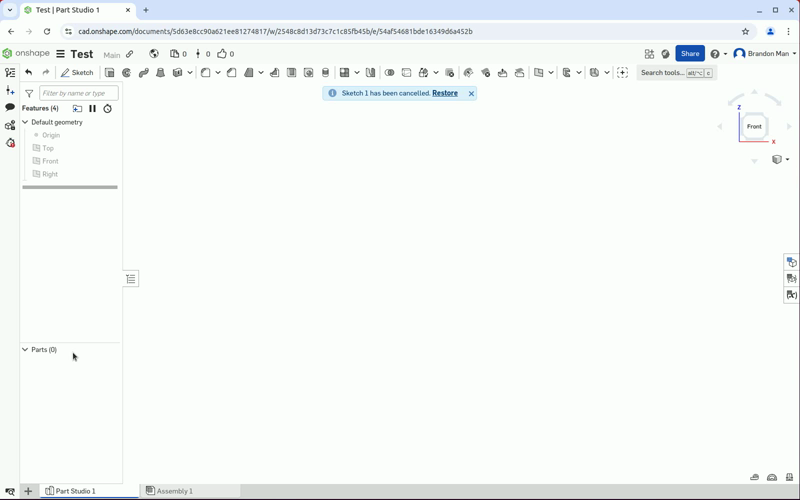
mouse_move(73, 352)
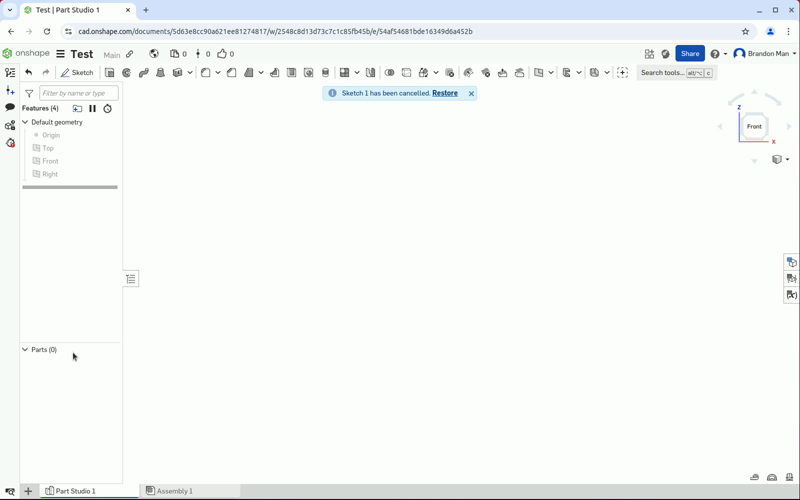
key(shift+y)
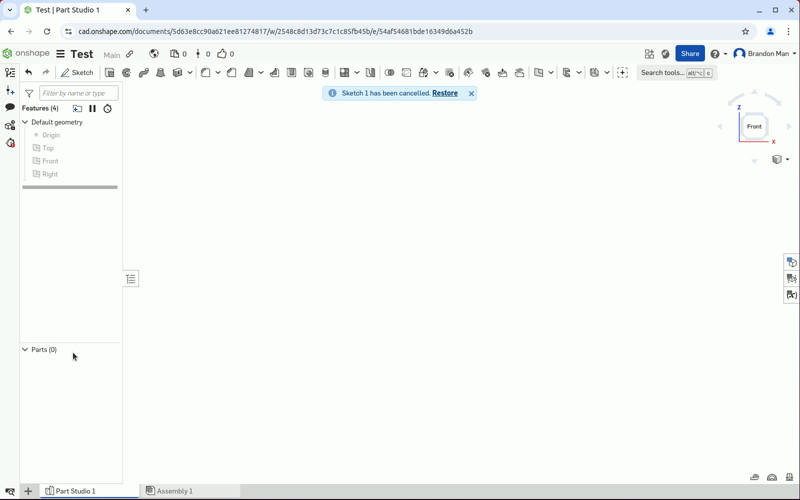
key(shift+s)
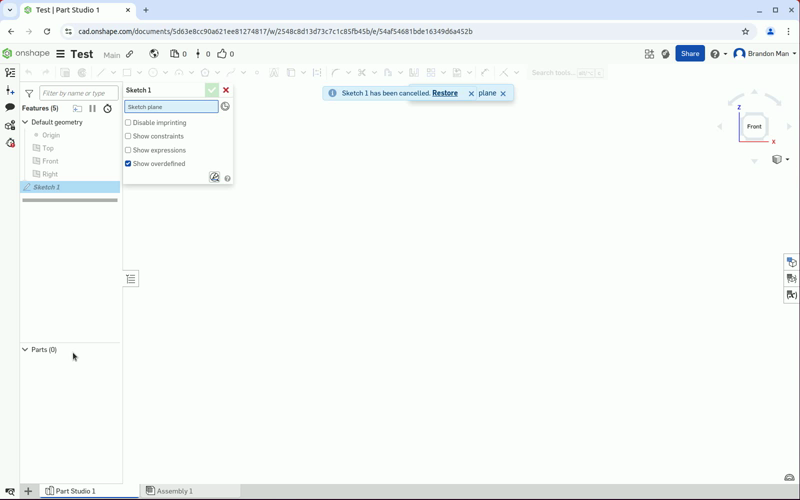
mouse_move(73, 163)
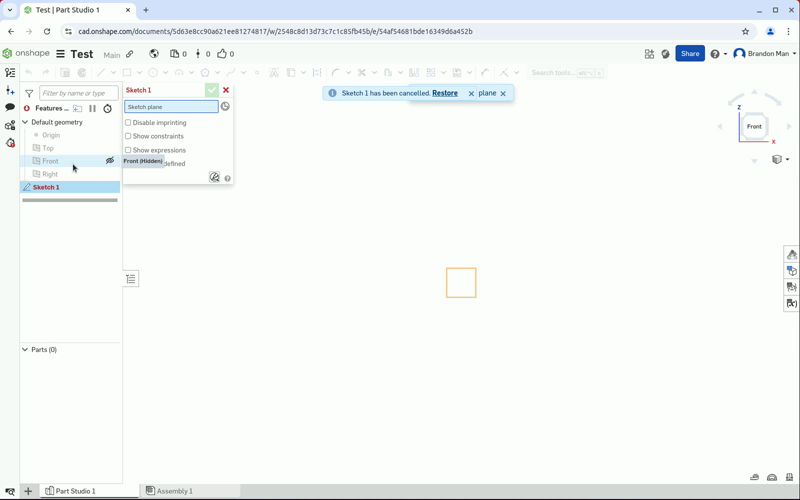
click(73, 163)
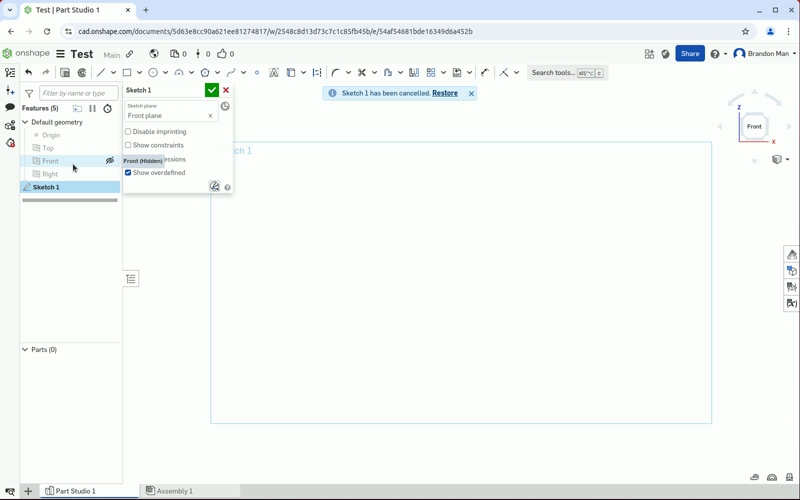
mouse_move(73, 352)
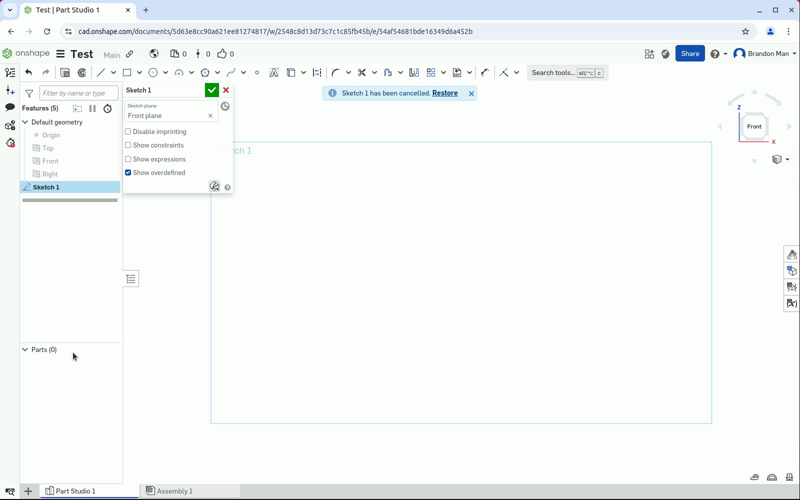
key(y)
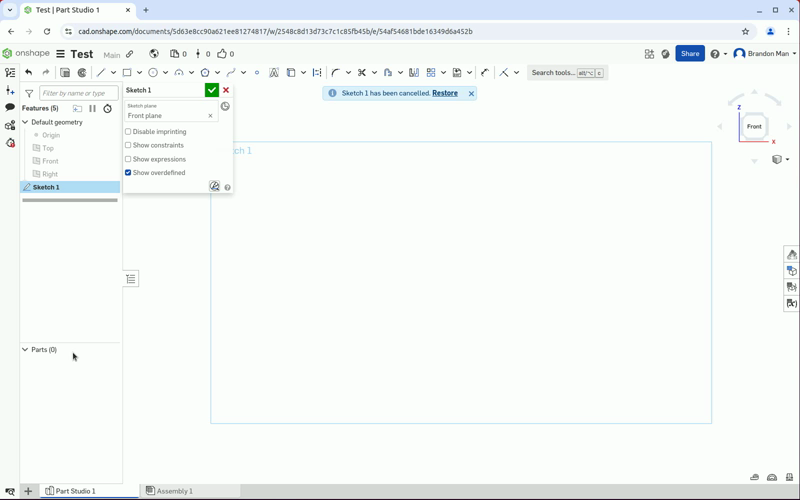
key(l)
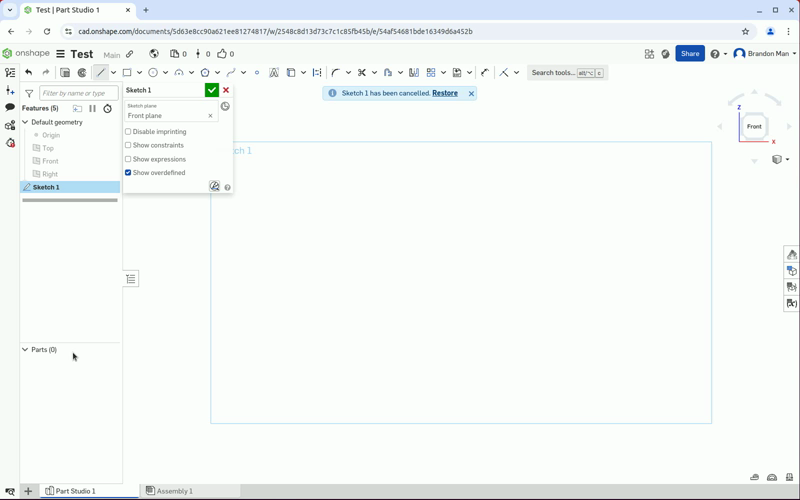
key_down(shift)
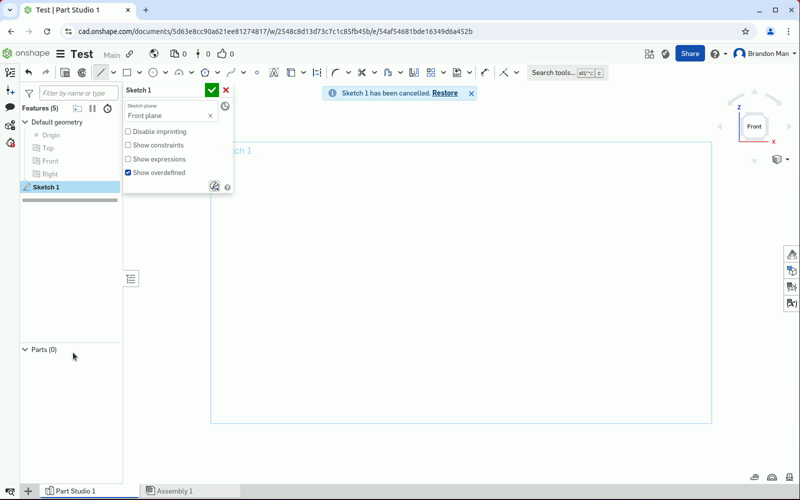
mouse_move(348, 373)
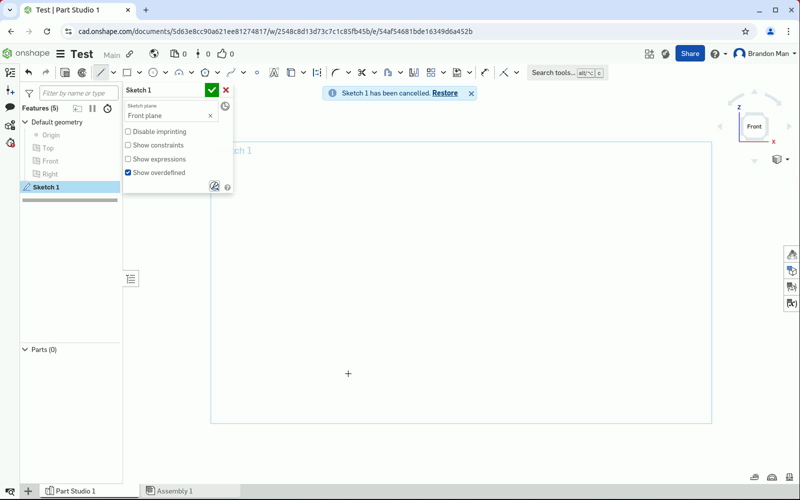
click(348, 373)
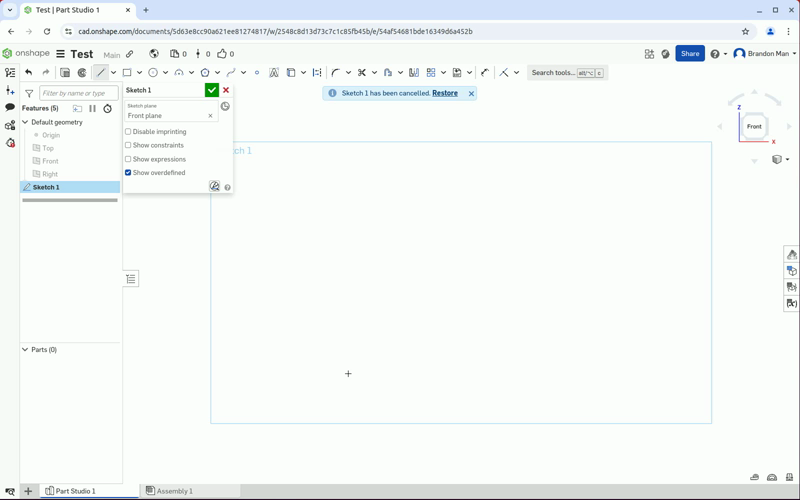
key_up(shift)
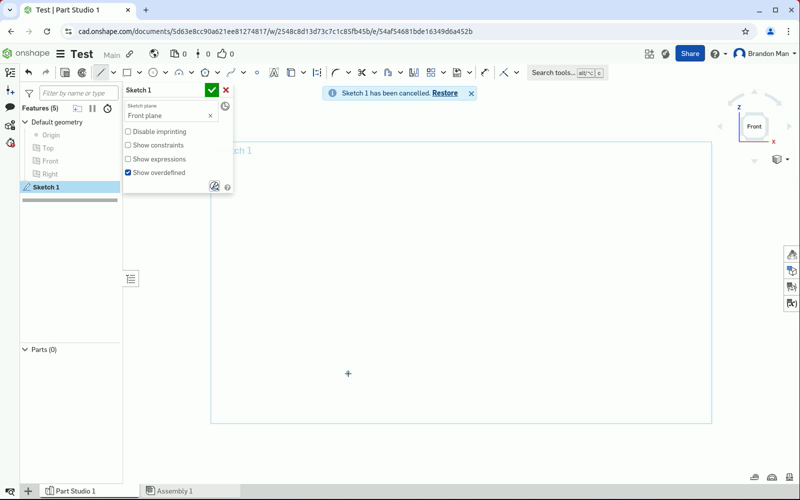
key_down(shift)
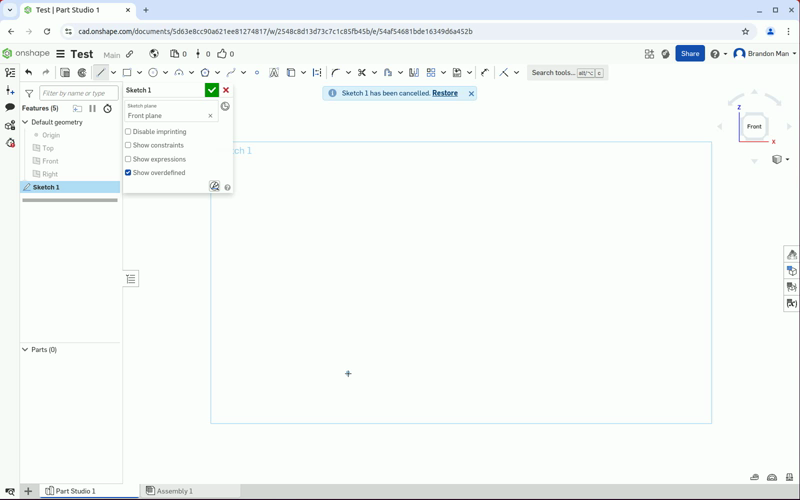
mouse_move(572, 373)
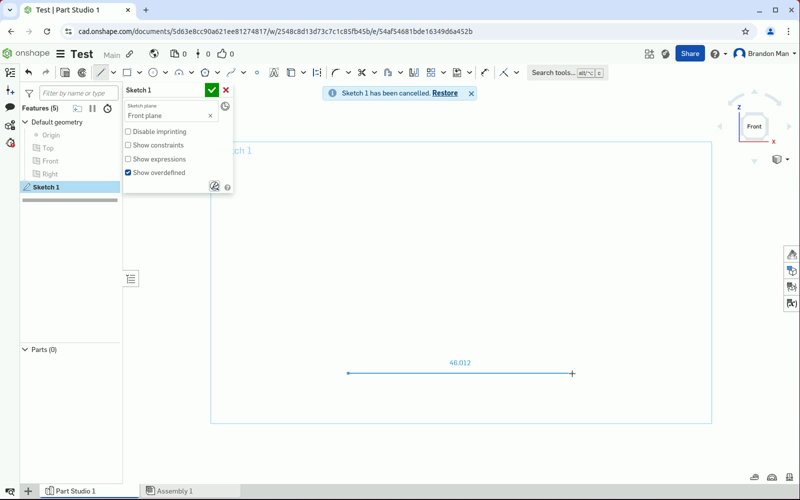
click(572, 373)
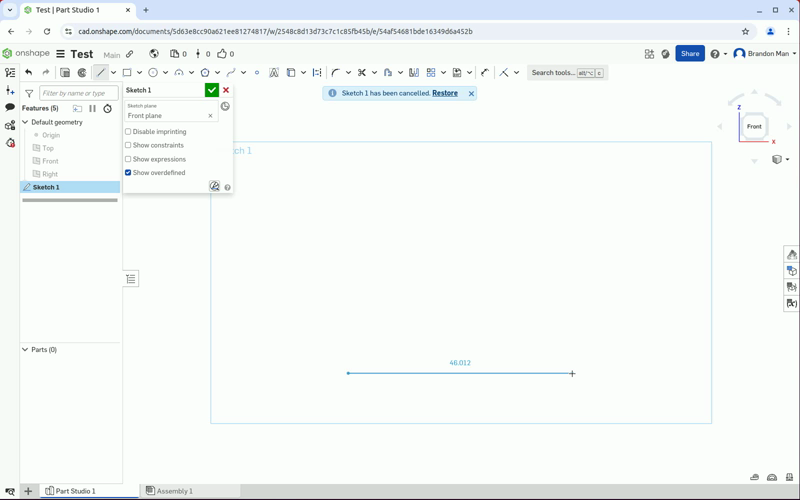
key_up(shift)
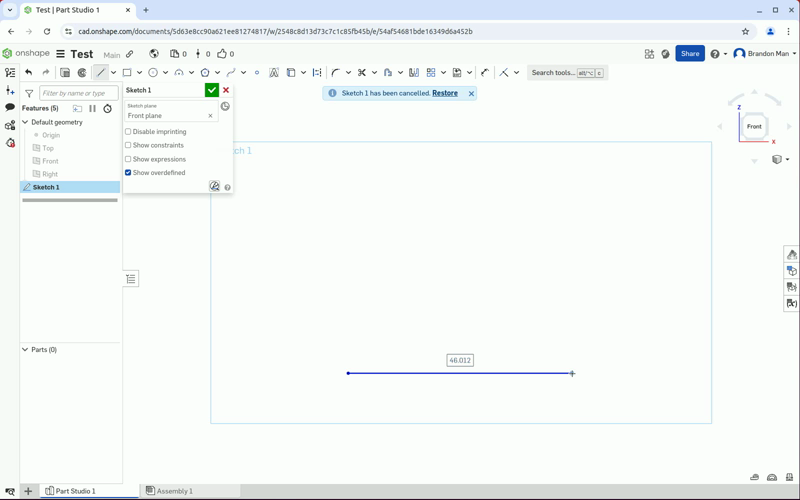
key_down(shift)
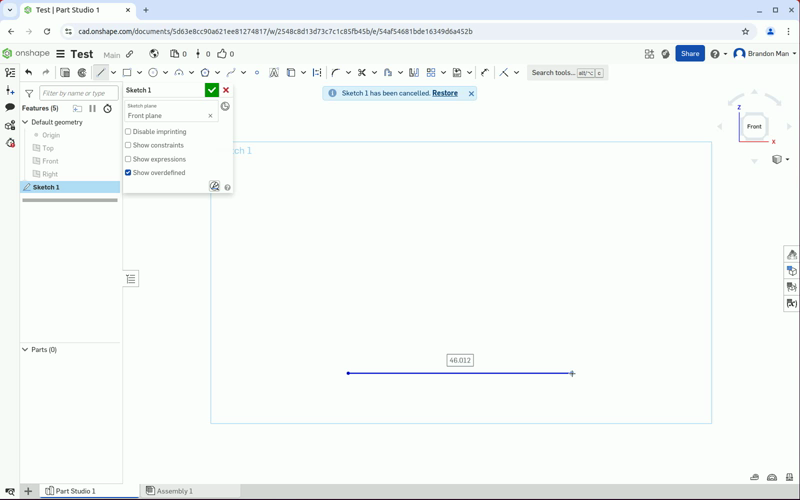
mouse_move(572, 194)
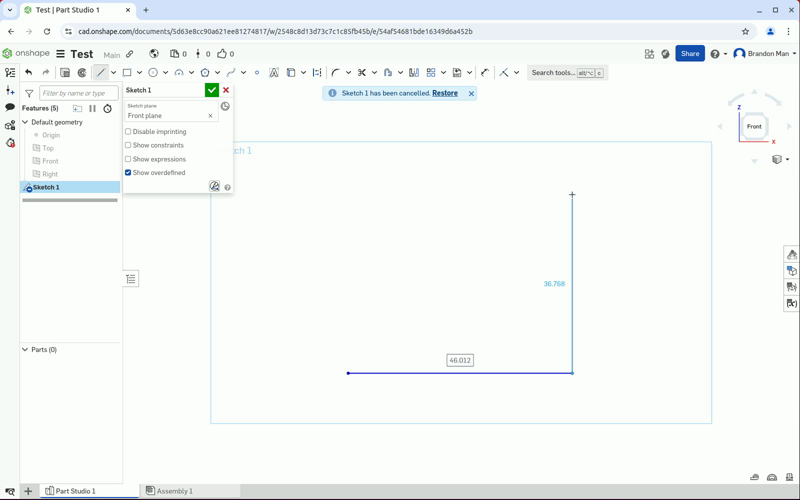
click(572, 194)
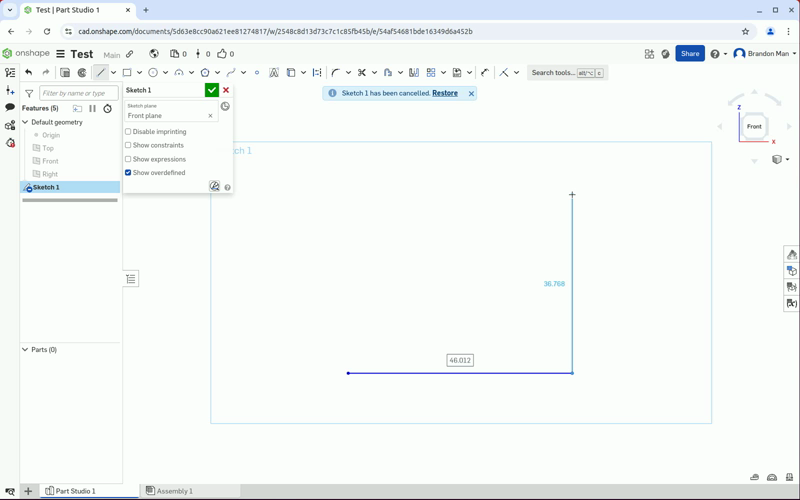
key_up(shift)
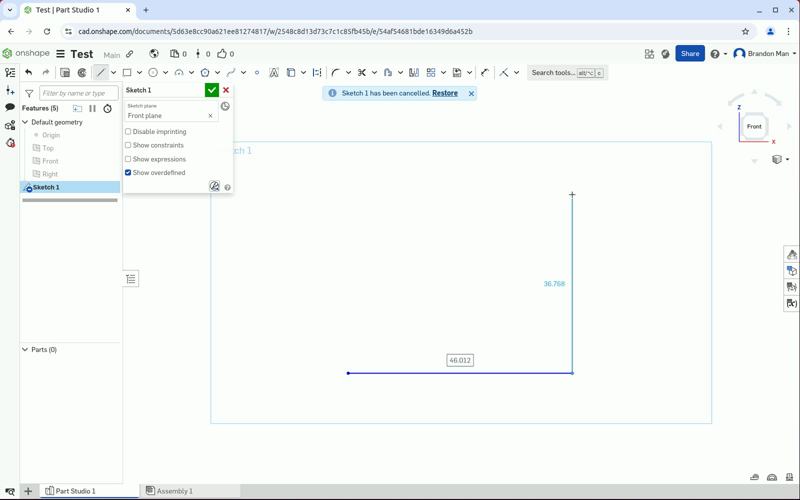
key_down(shift)
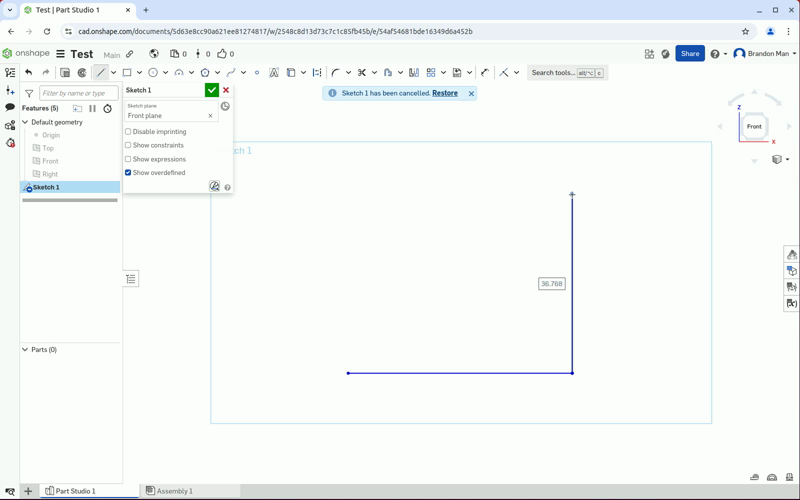
mouse_move(348, 194)
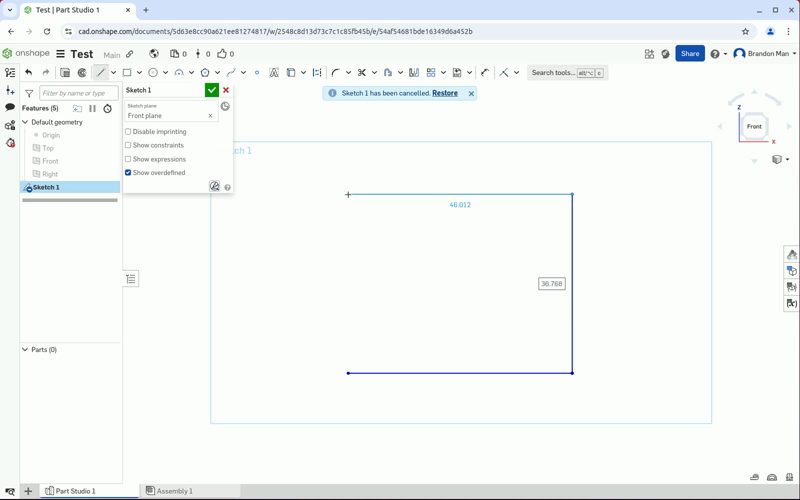
click(348, 194)
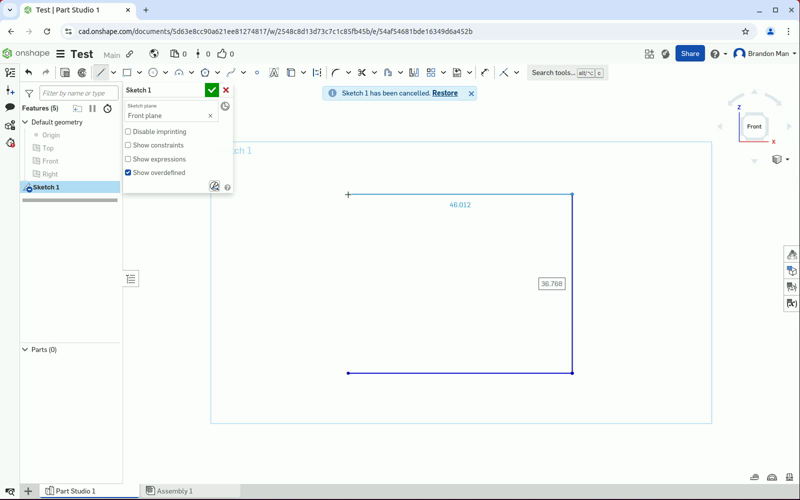
key_up(shift)
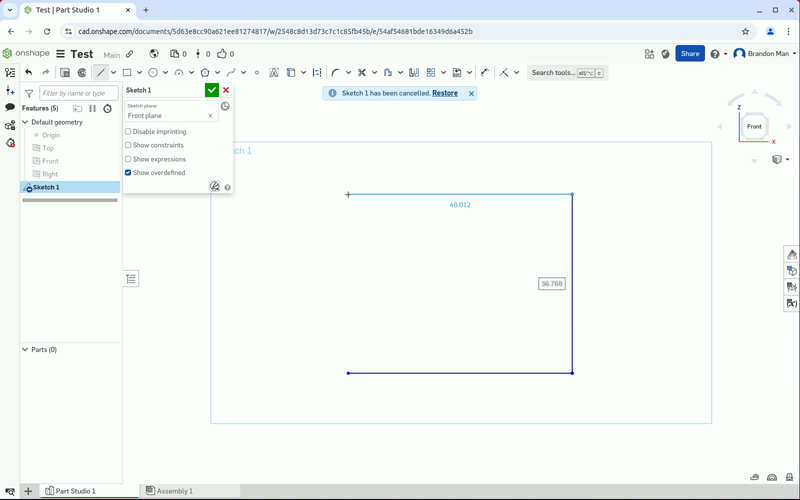
key_down(shift)
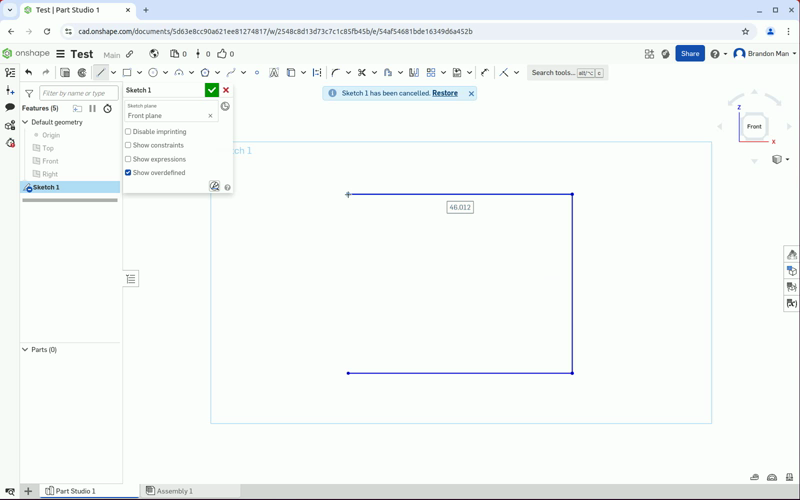
mouse_move(348, 373)
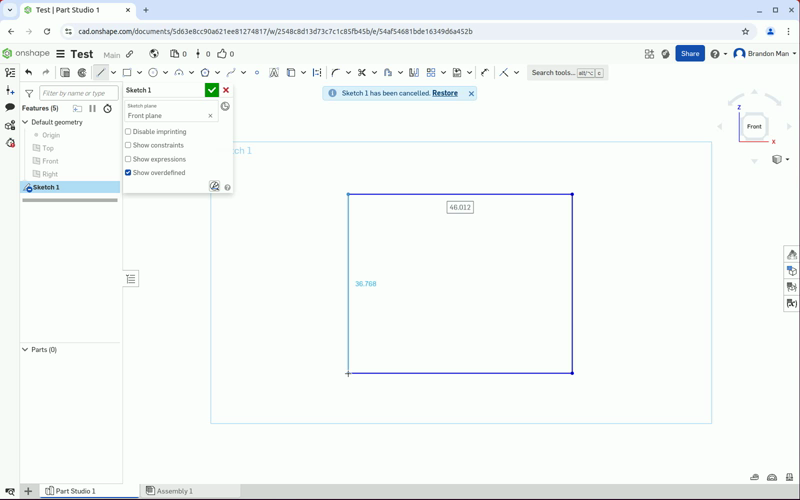
key_up(shift)
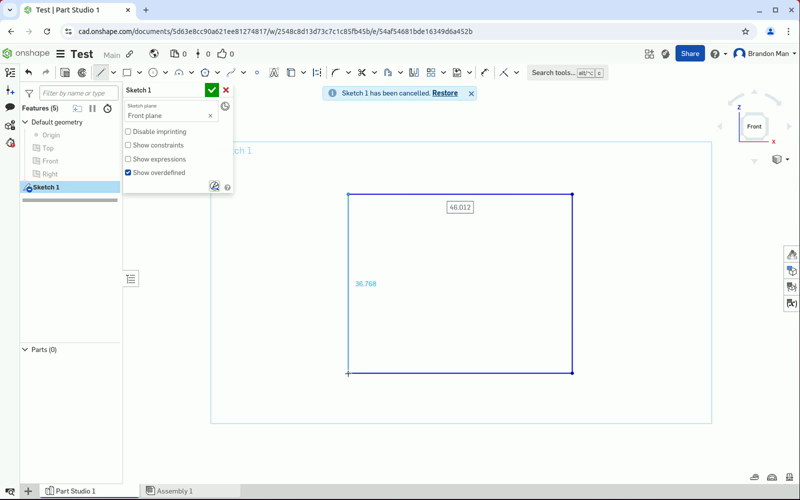
click(348, 373)
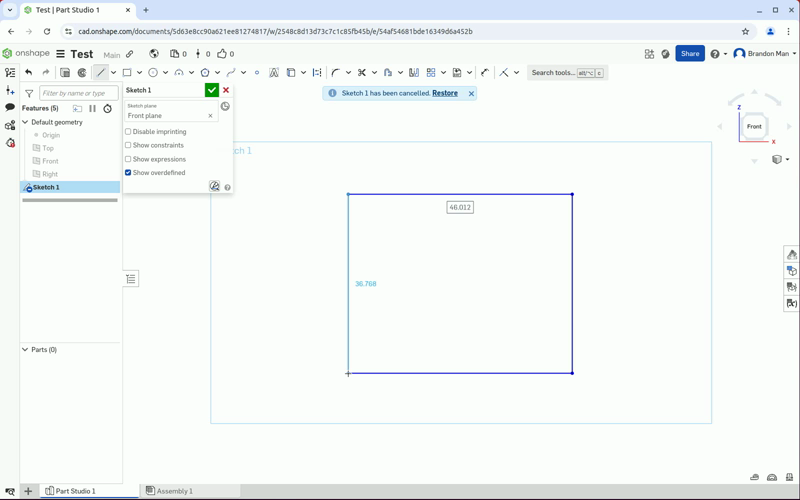
key(esc)
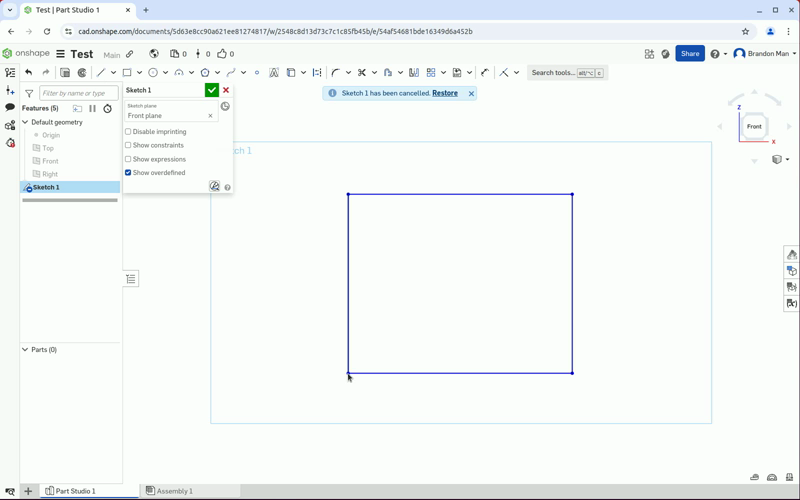
key(c)
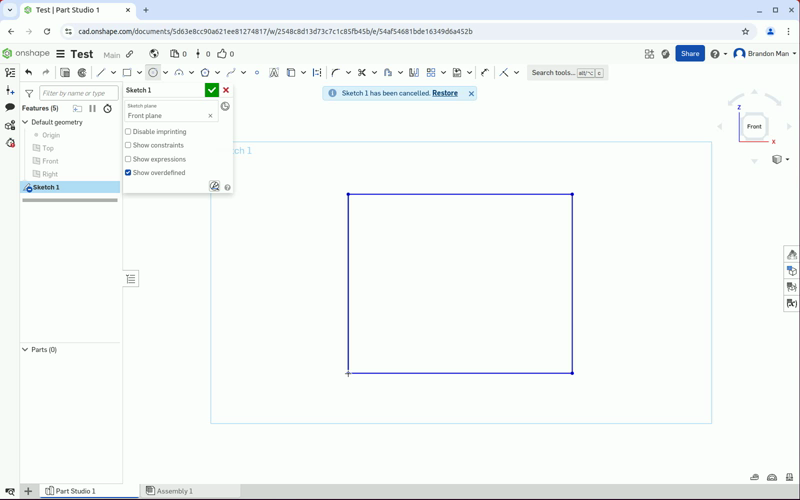
key_down(shift)
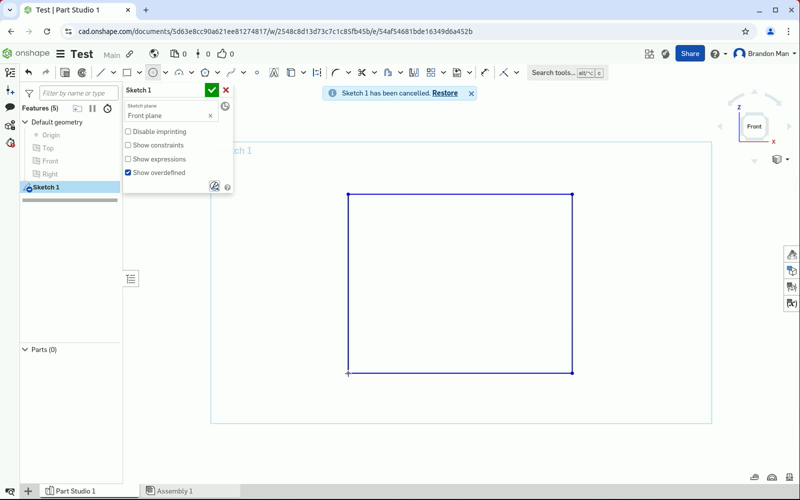
mouse_move(461, 283)
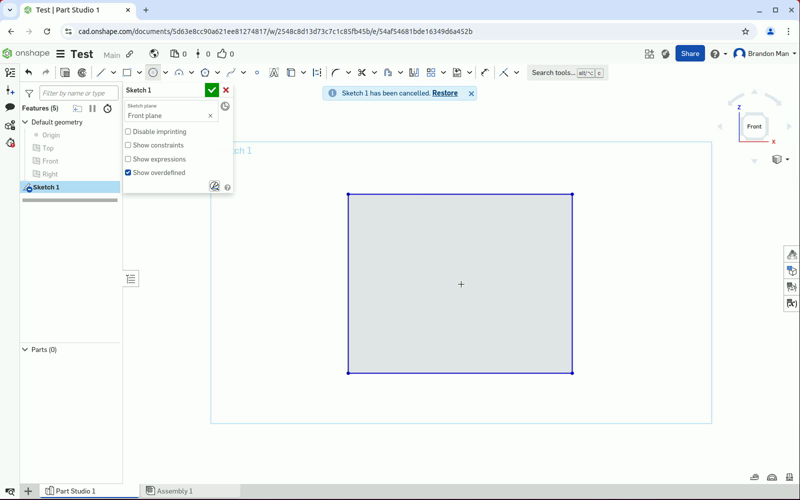
click(461, 283)
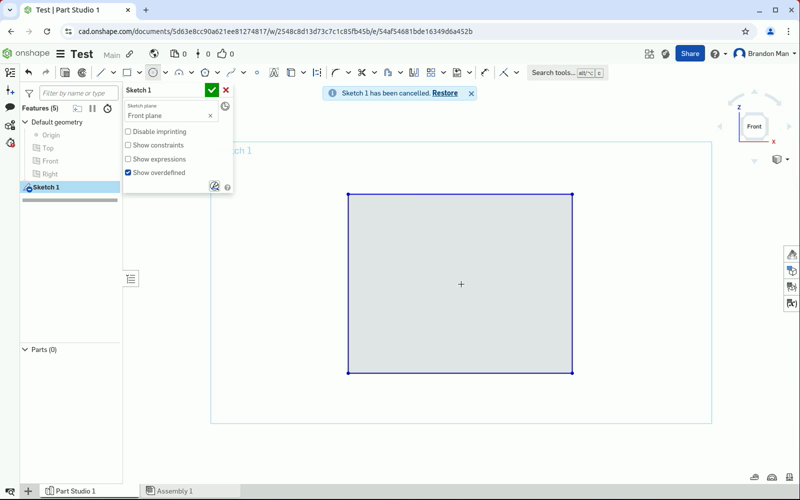
key_up(shift)
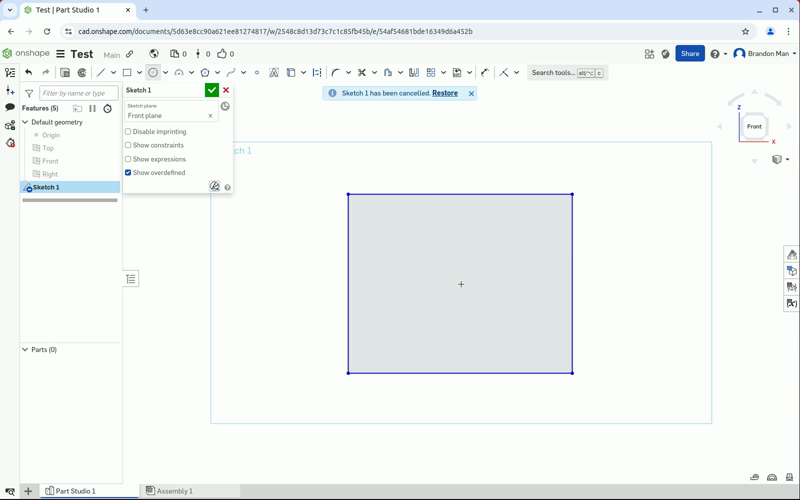
mouse_move(517, 283)
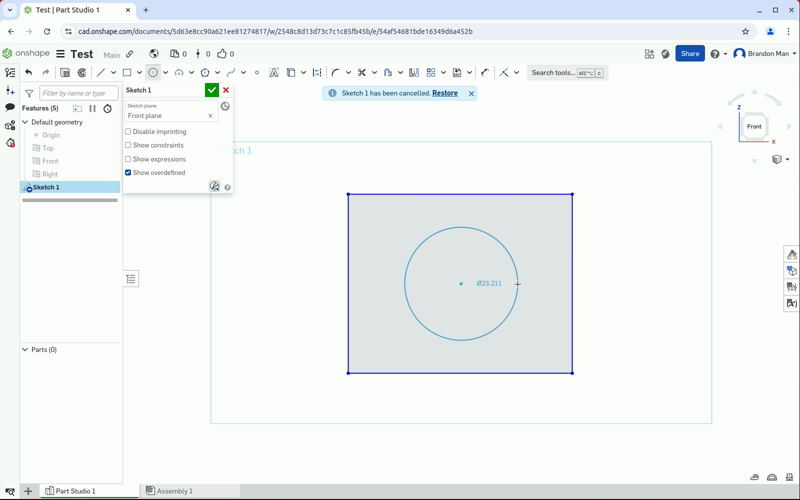
click(517, 283)
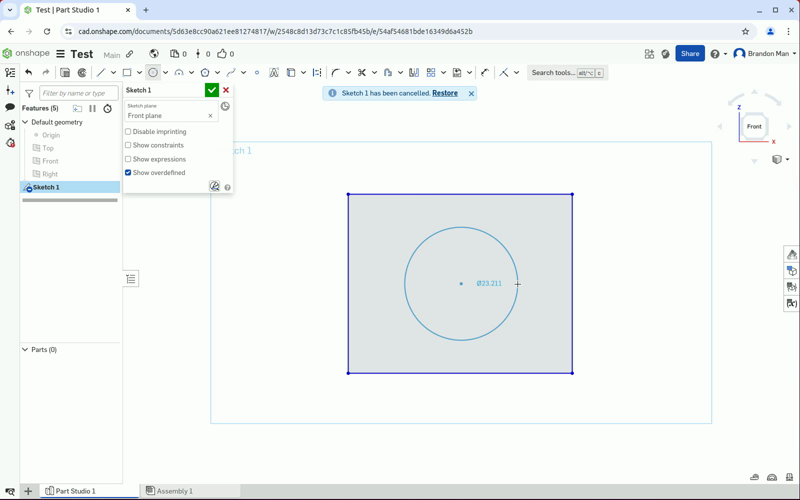
key(esc)
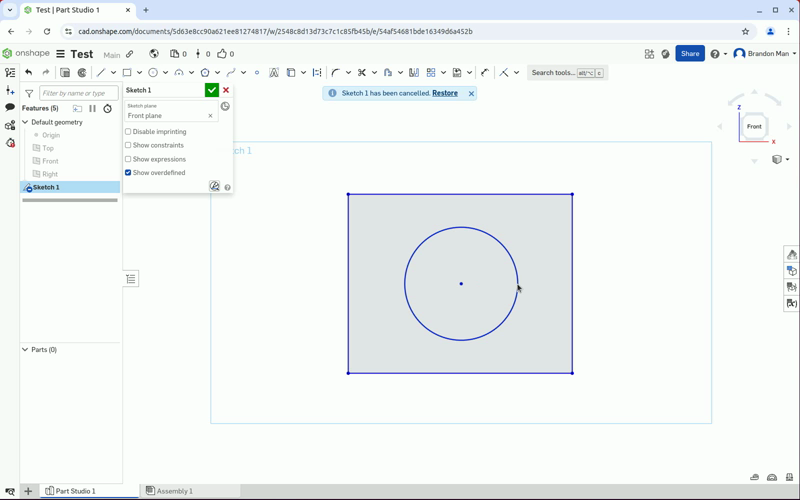
mouse_move(381, 326)
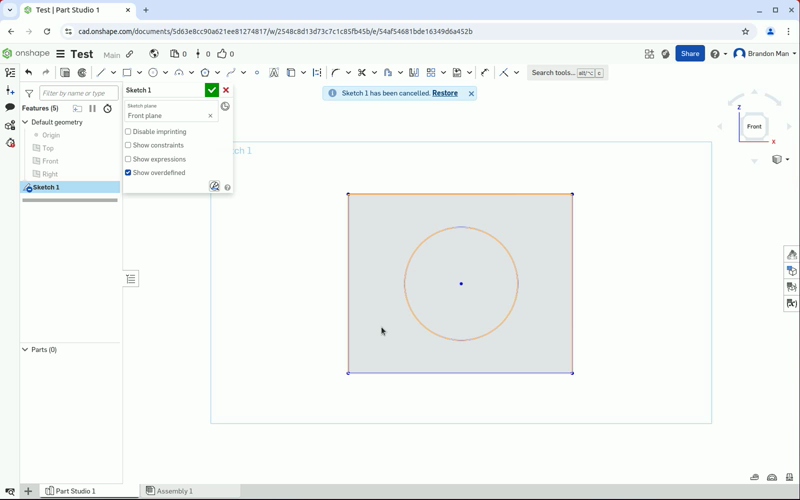
click(381, 326)
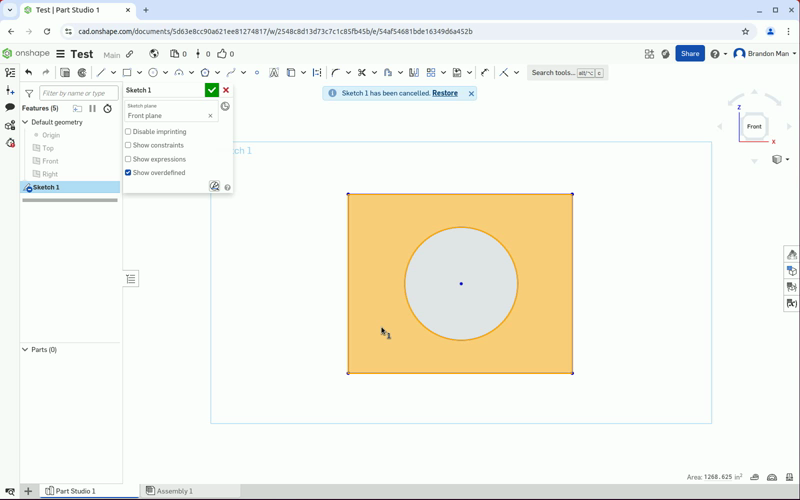
mouse_move(73, 352)
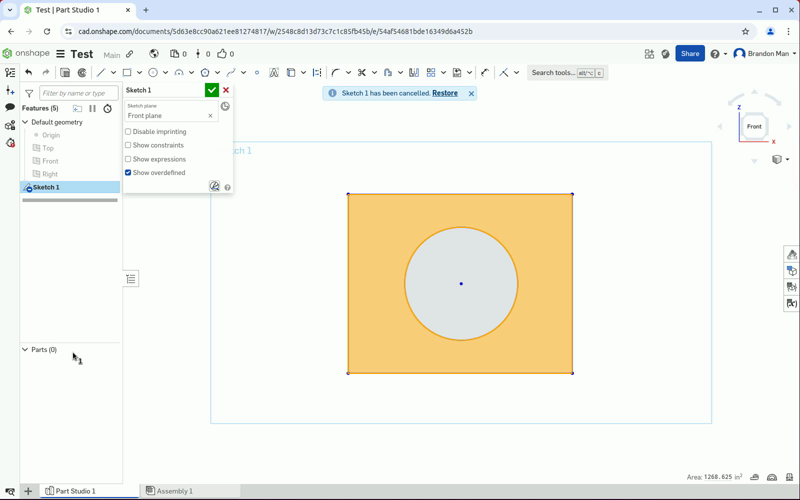
key(shift+y)
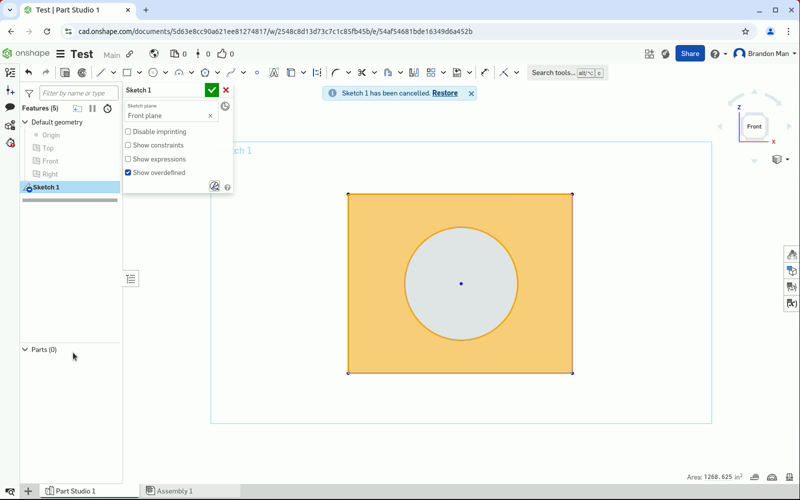
key(shift+e)
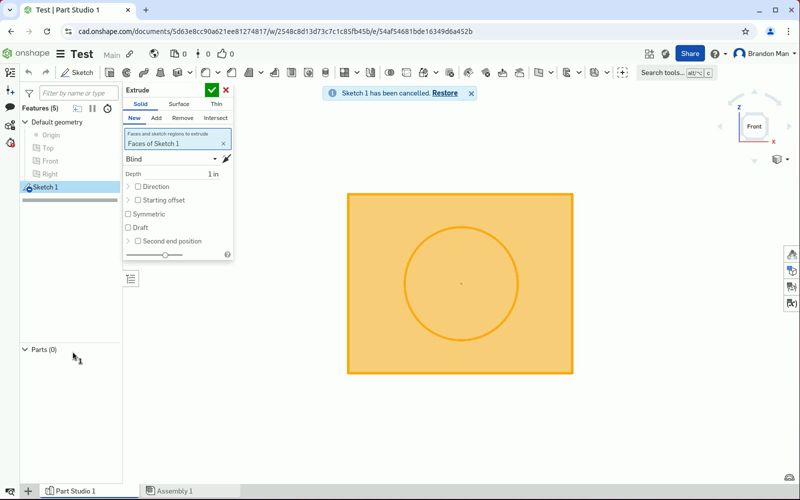
mouse_move(143, 106)
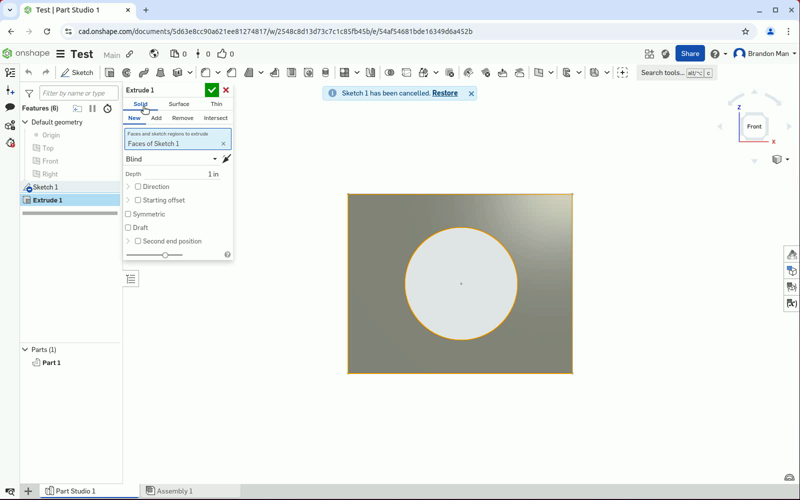
click(143, 106)
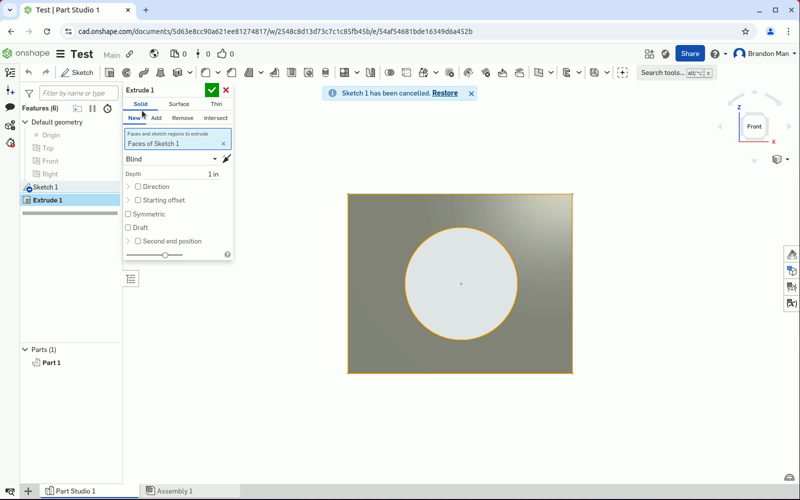
mouse_move(137, 120)
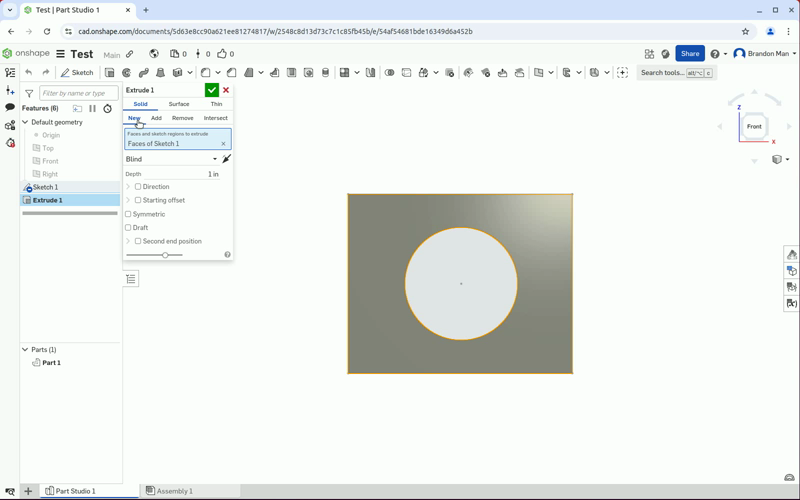
click(137, 120)
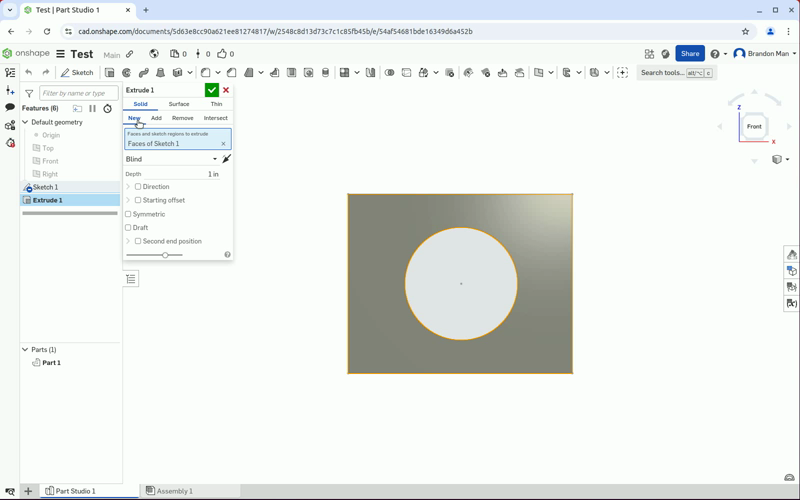
key(tab, 4)
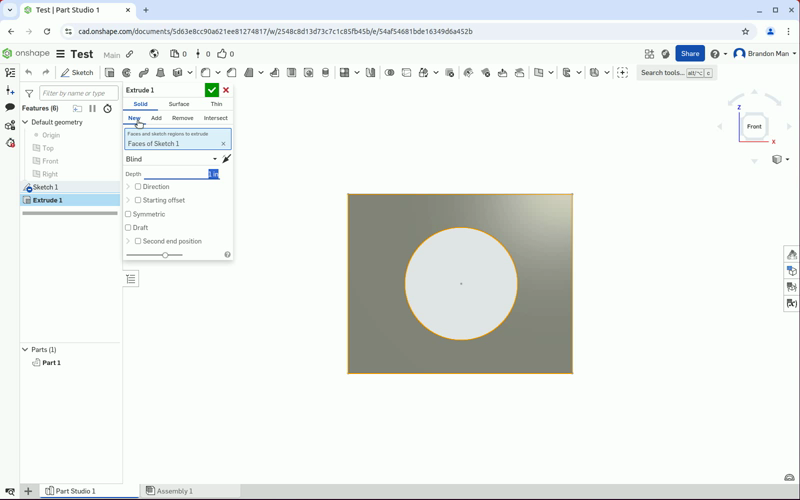
text(12.276)
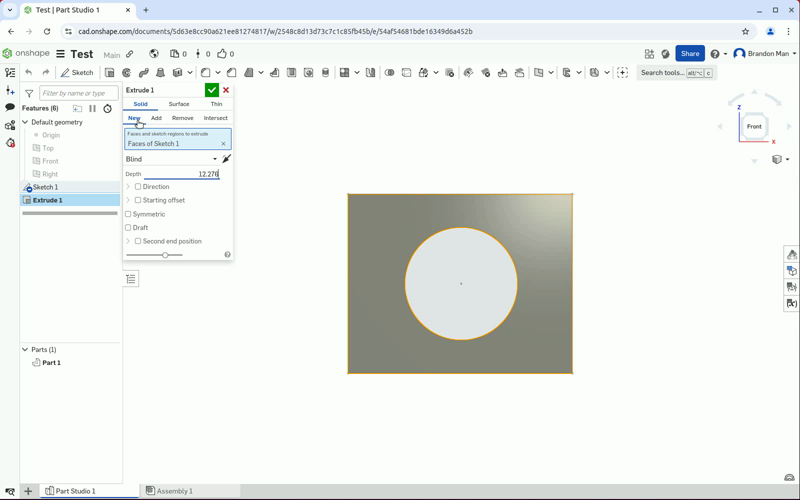
key(enter)
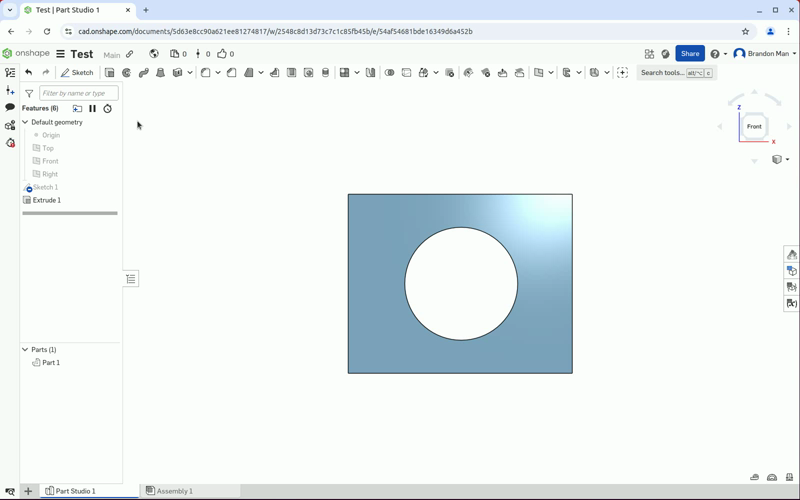
key(shift+h)
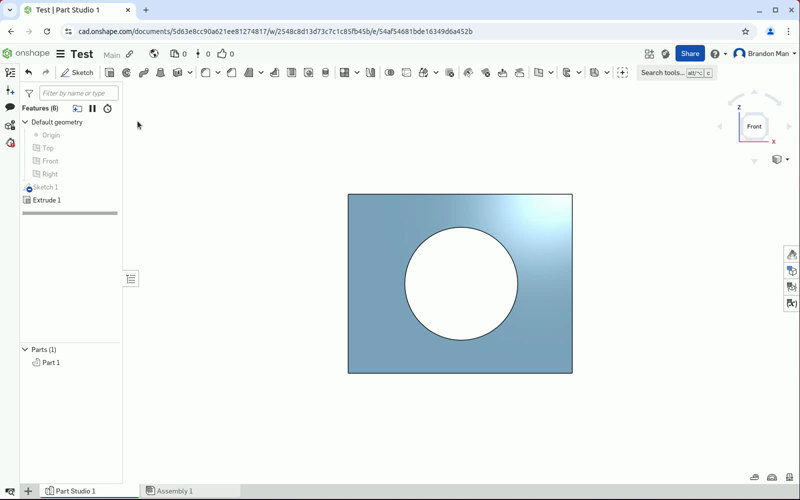
key(shift+h)
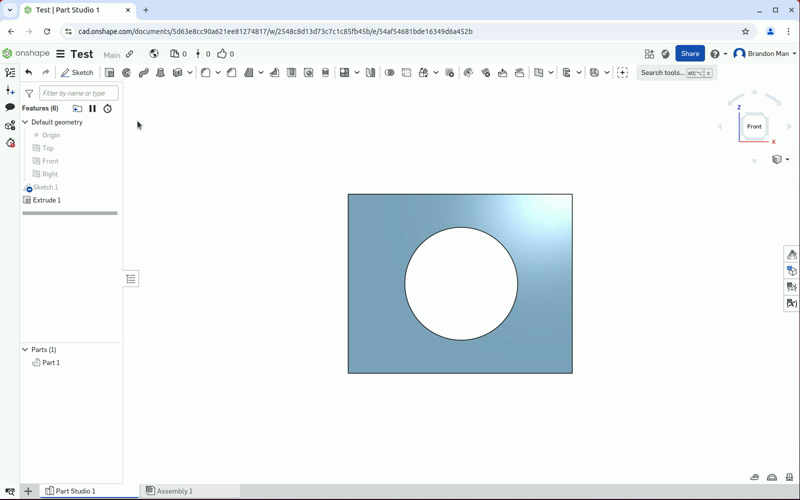
mouse_move(73, 189)
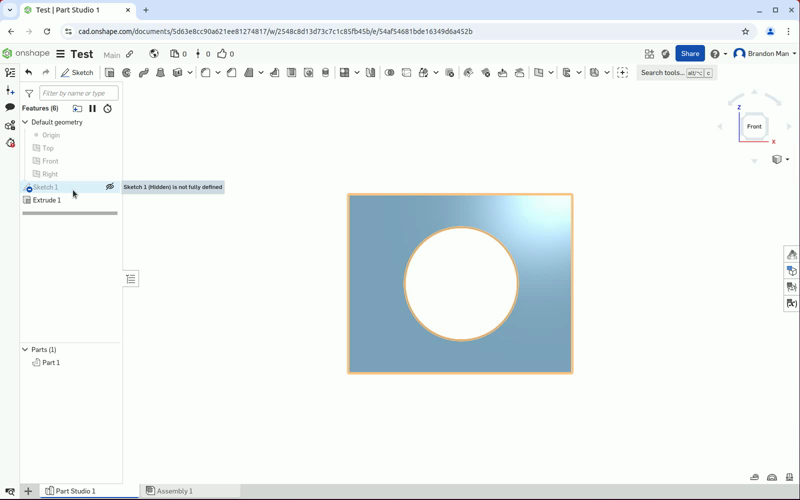
click(73, 189)
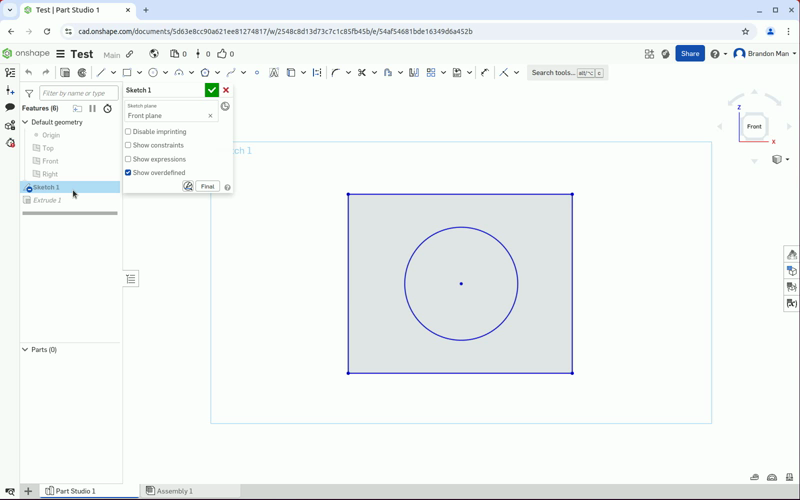
mouse_move(229, 92)
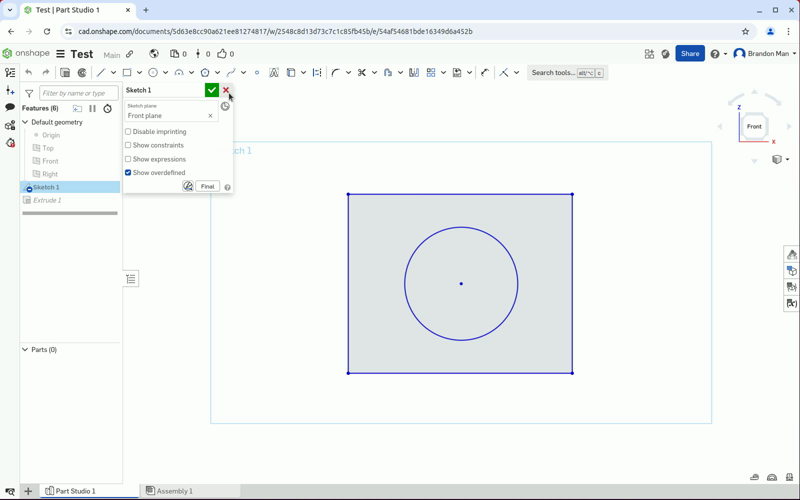
click(229, 92)
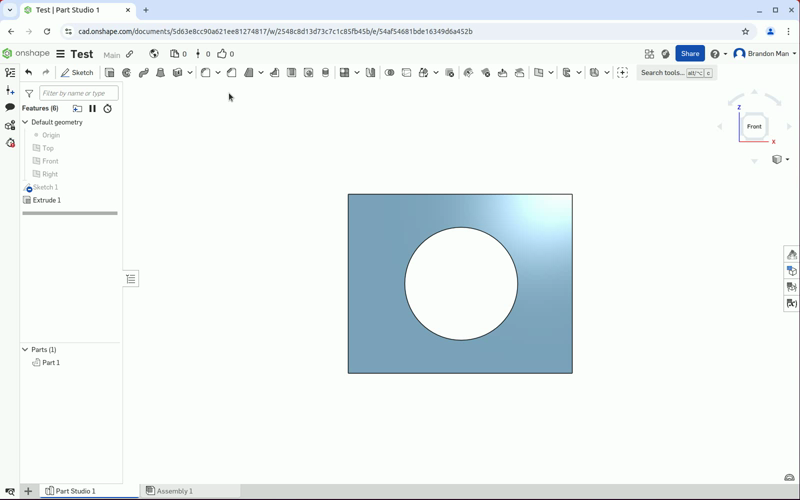
mouse_move(73, 352)
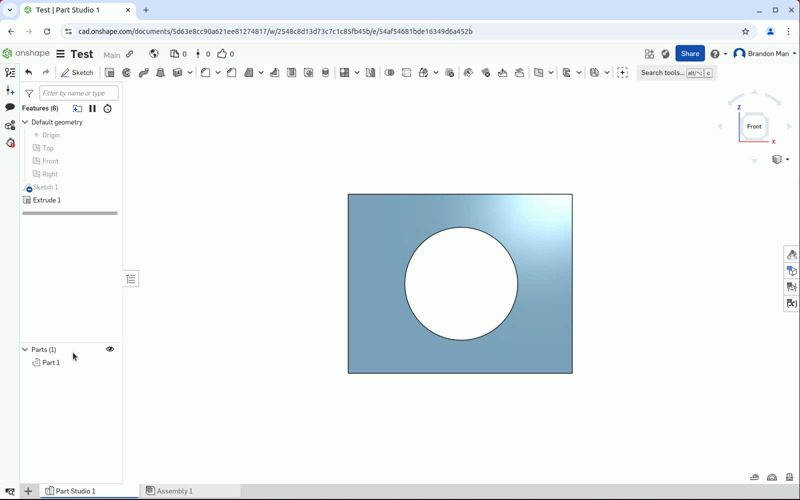
key(y)
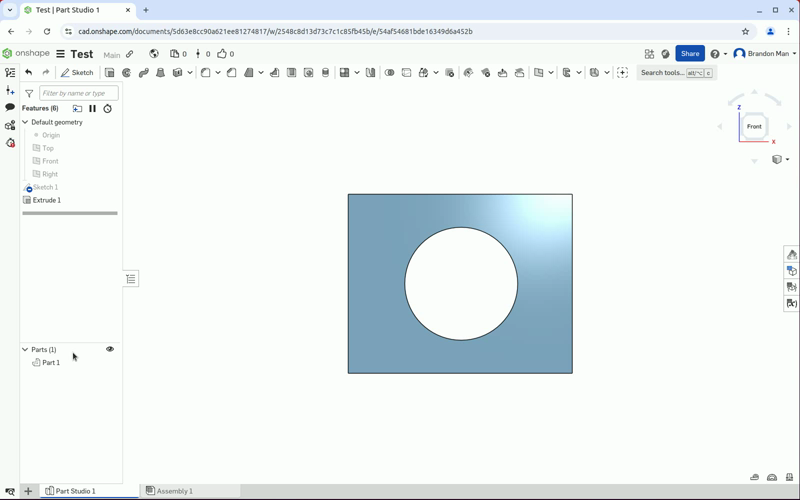
key(shift+p)
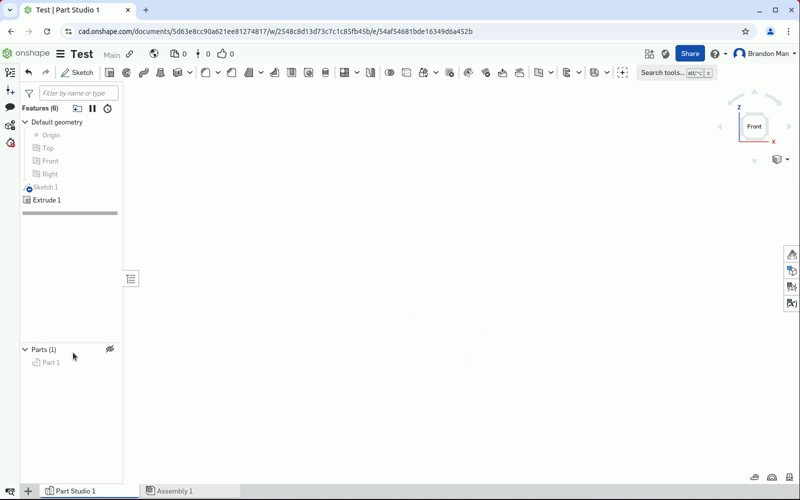
key(space)
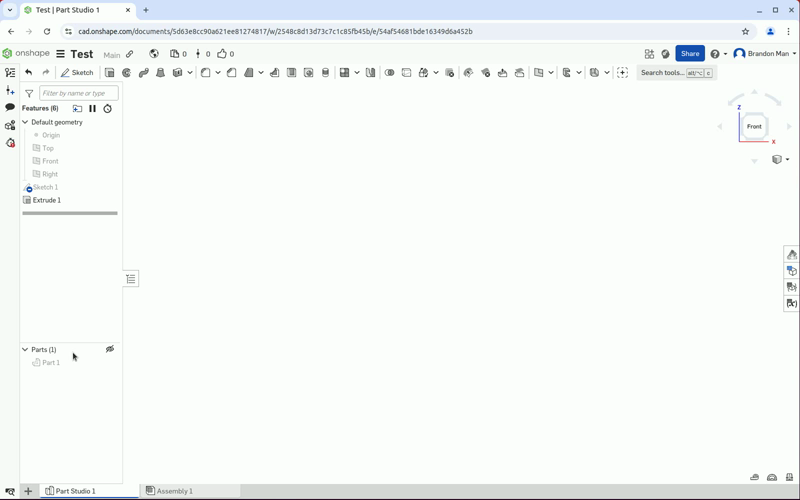
key_down(shift)
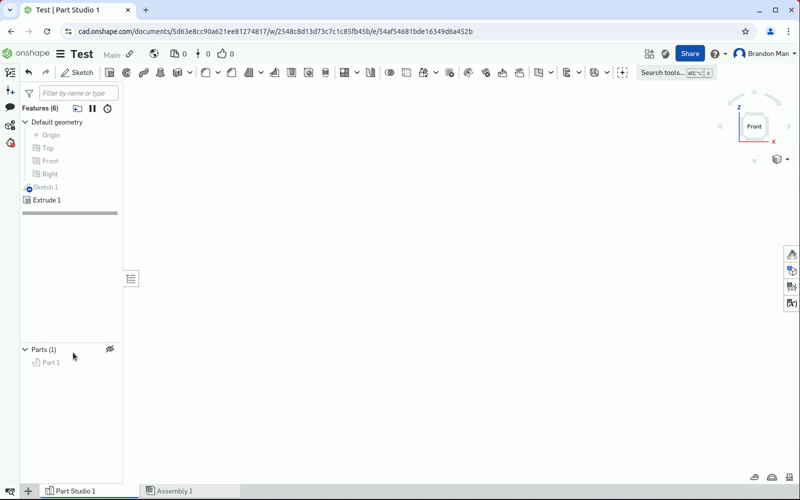
key(down)
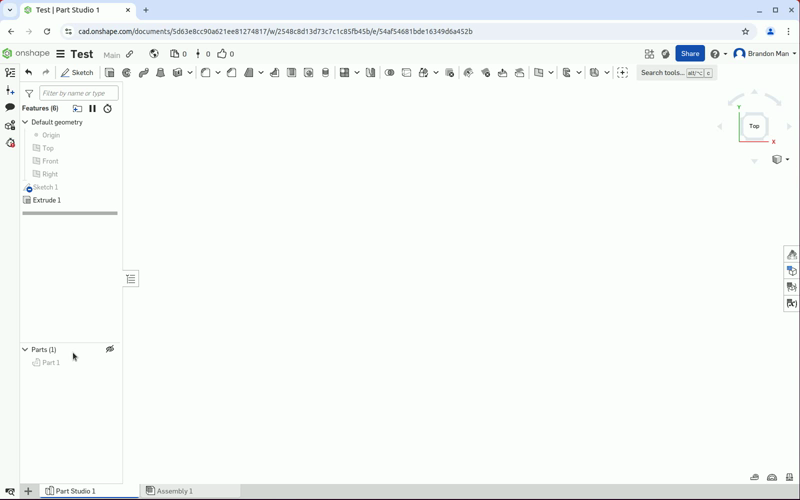
key_up(shift)
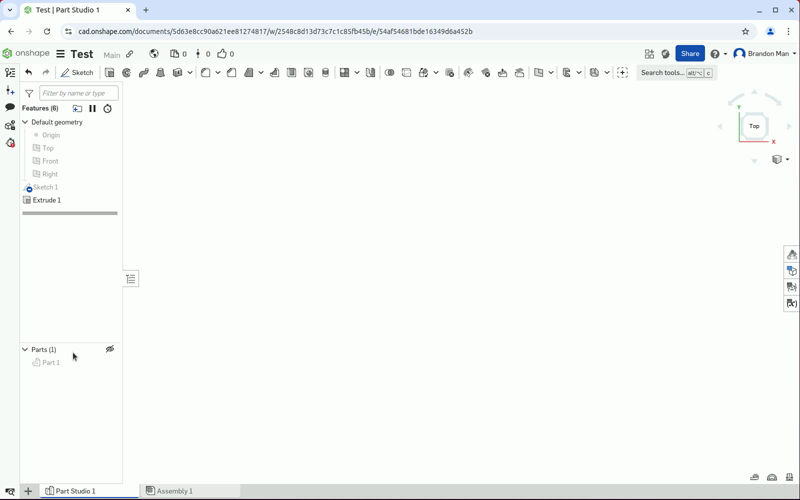
mouse_move(73, 352)
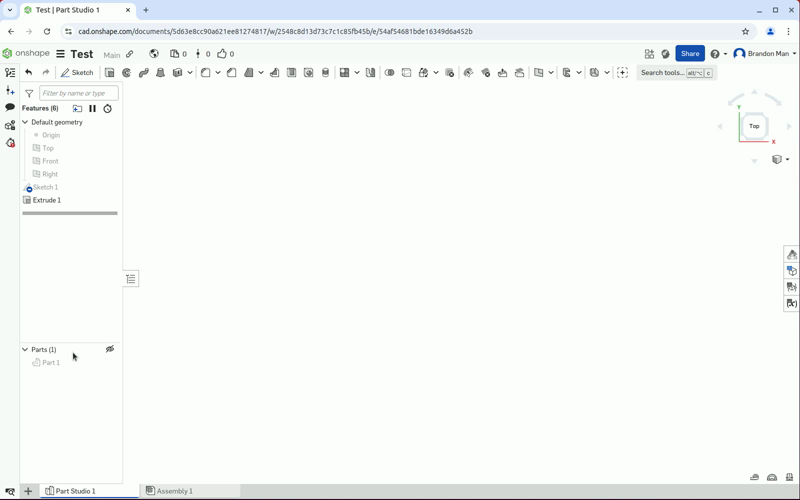
key(shift+y)
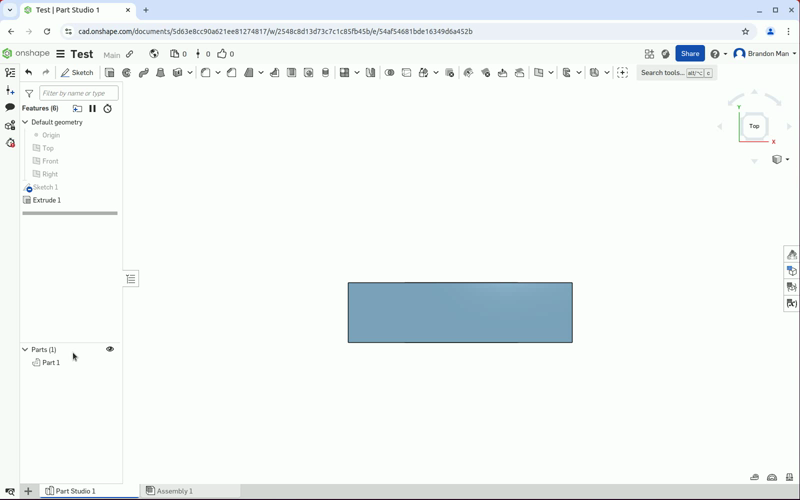
mouse_move(541, 75)
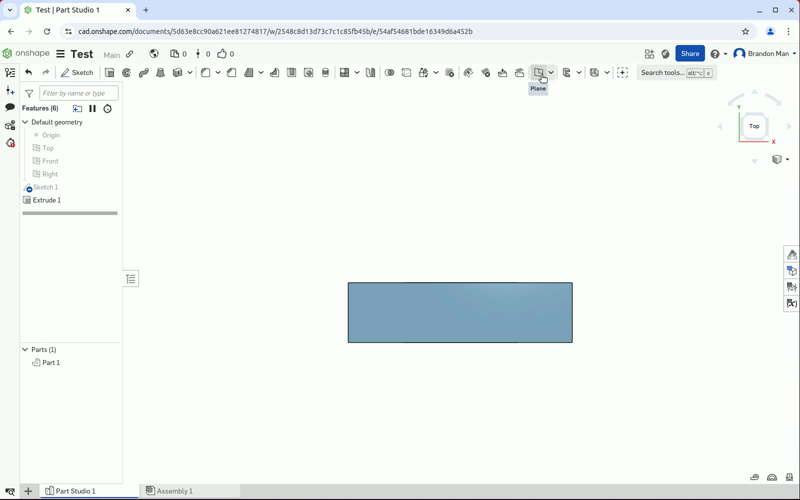
click(541, 75)
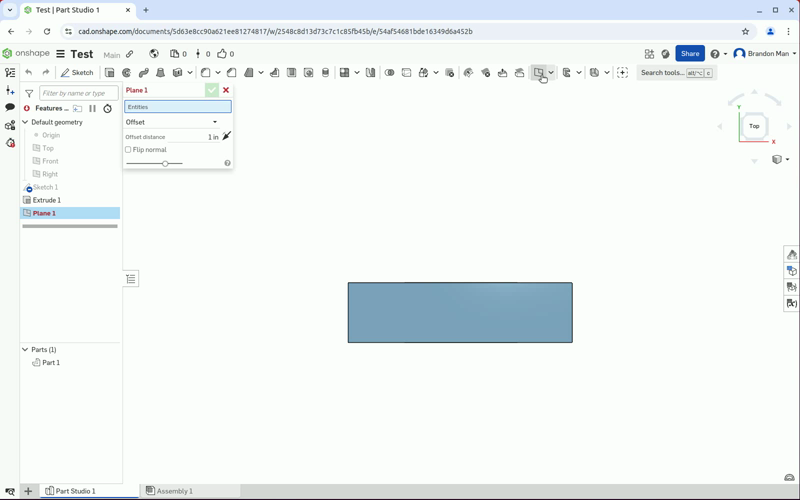
mouse_move(73, 150)
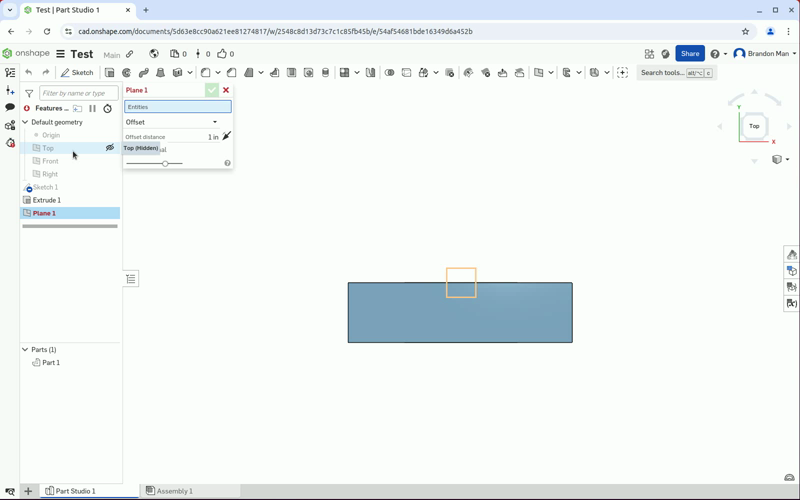
click(73, 150)
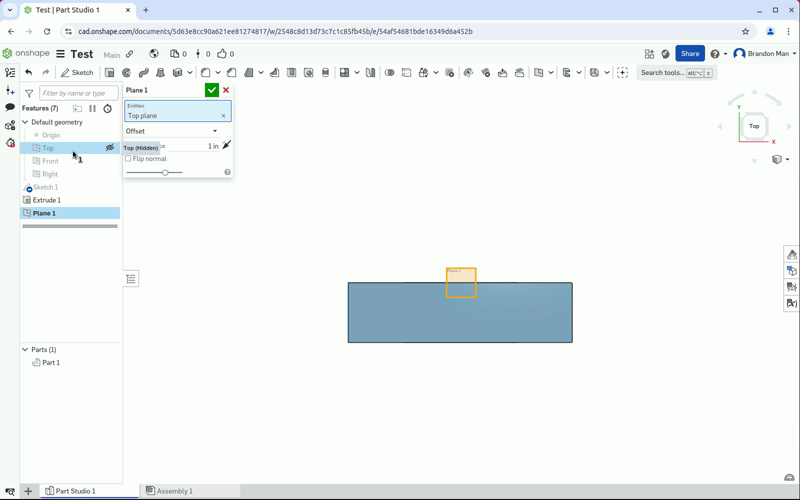
key(tab, 2)
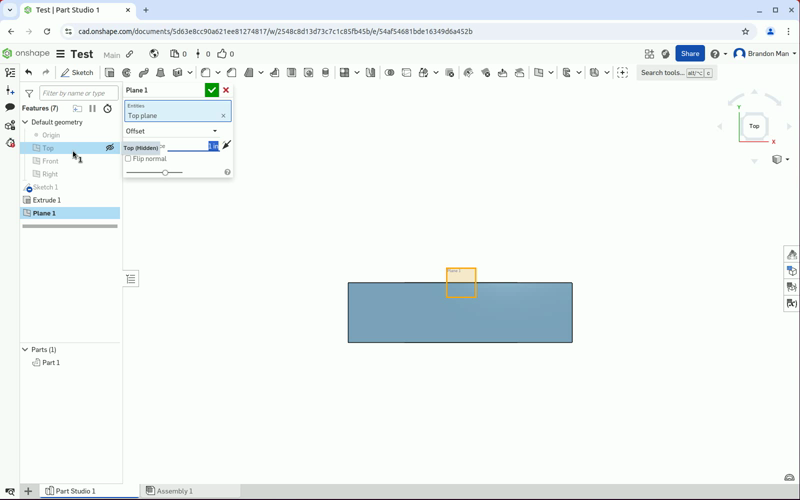
text(18.548)
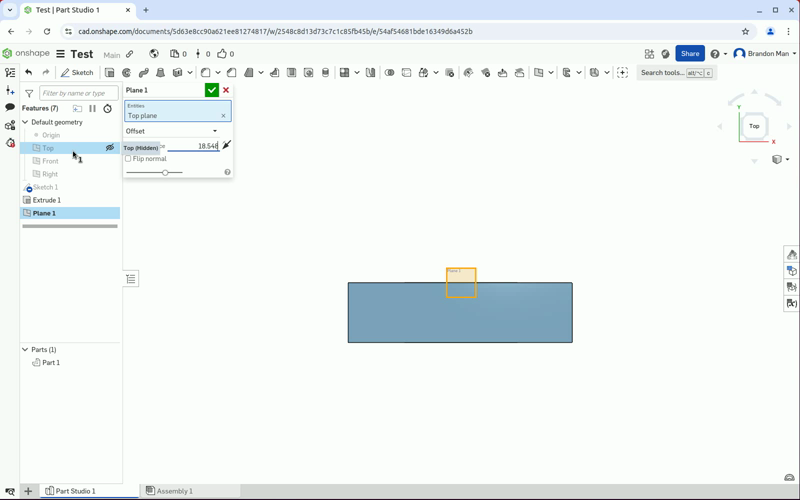
key(enter, 2)
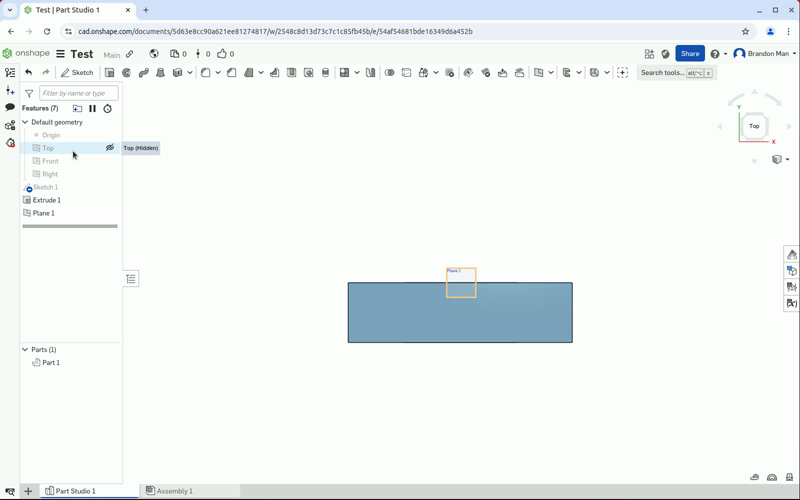
key(shift+s)
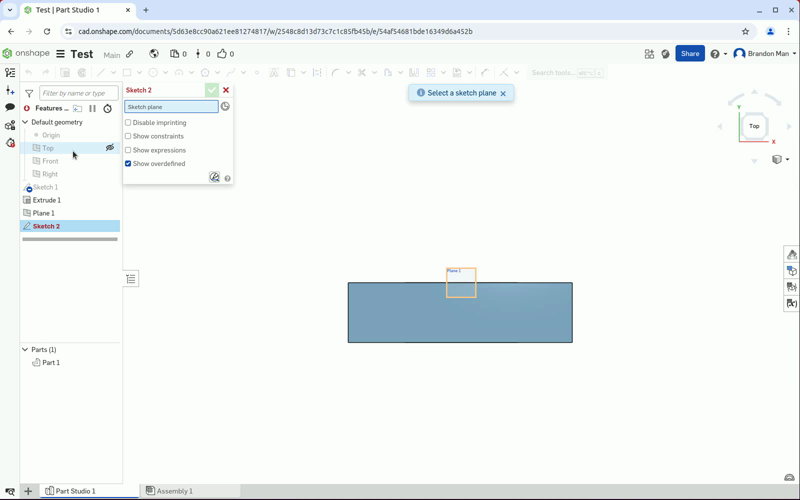
mouse_move(73, 215)
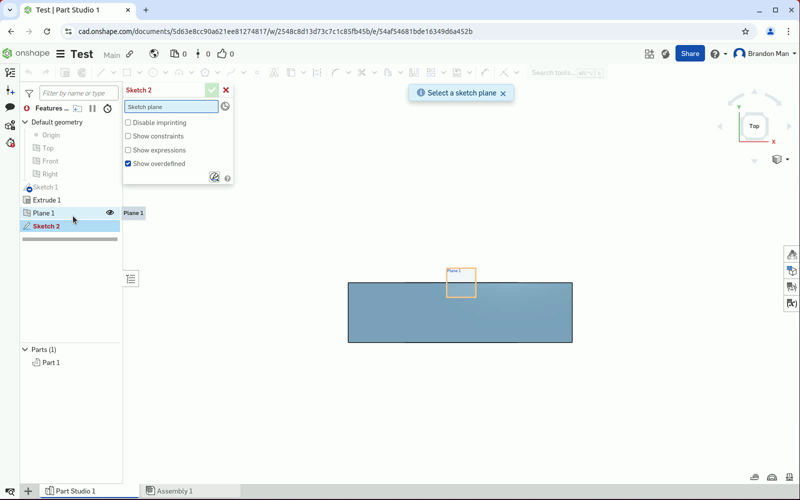
click(73, 215)
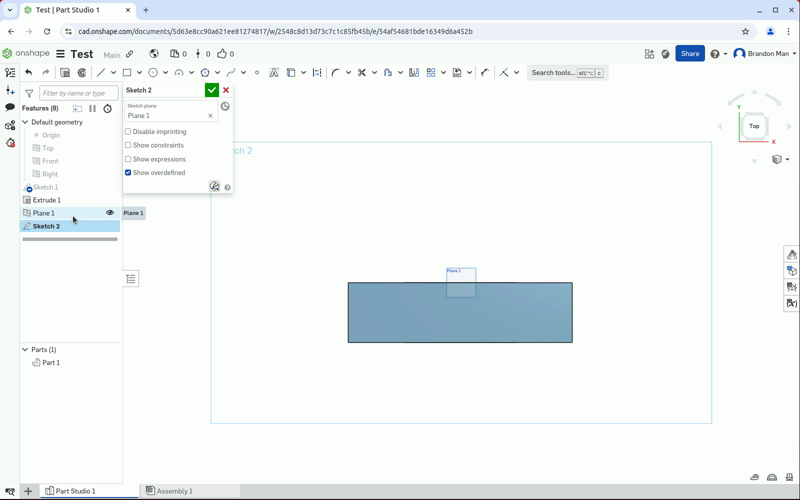
mouse_move(73, 352)
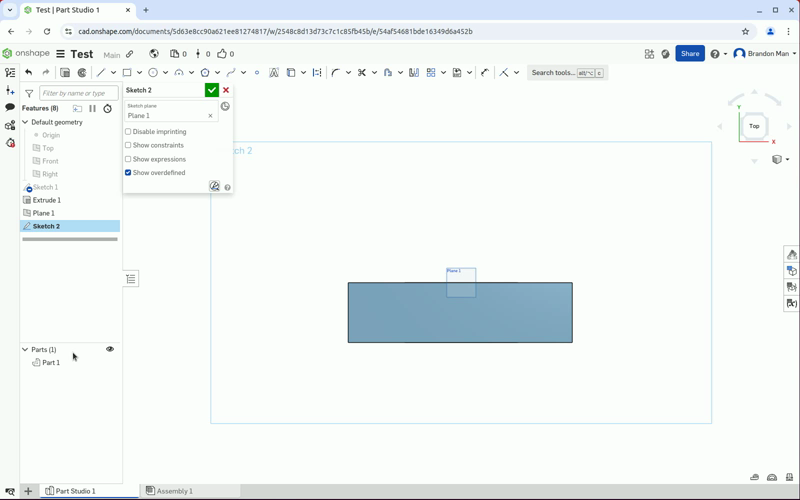
key(y)
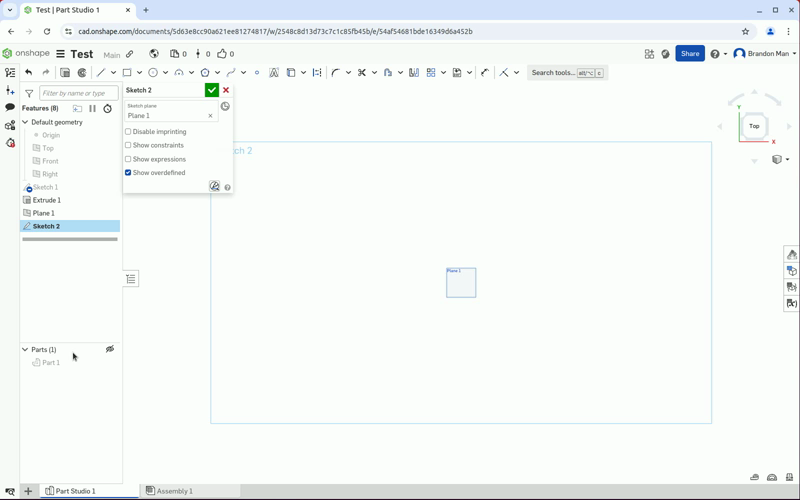
key(c)
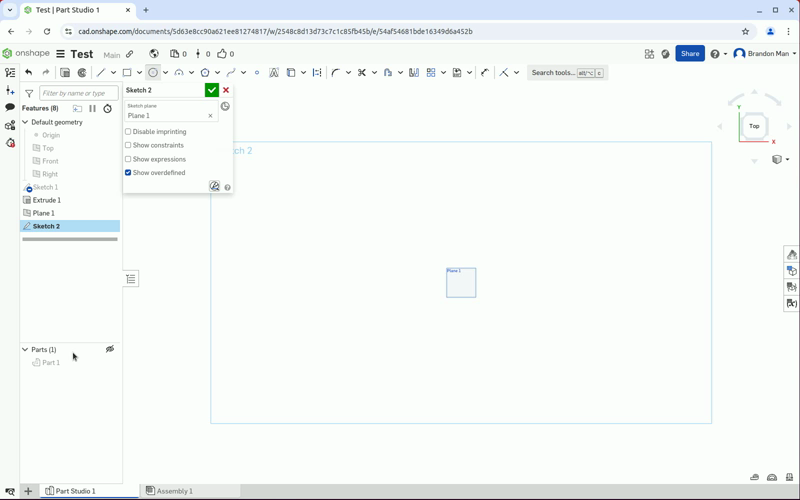
key_down(shift)
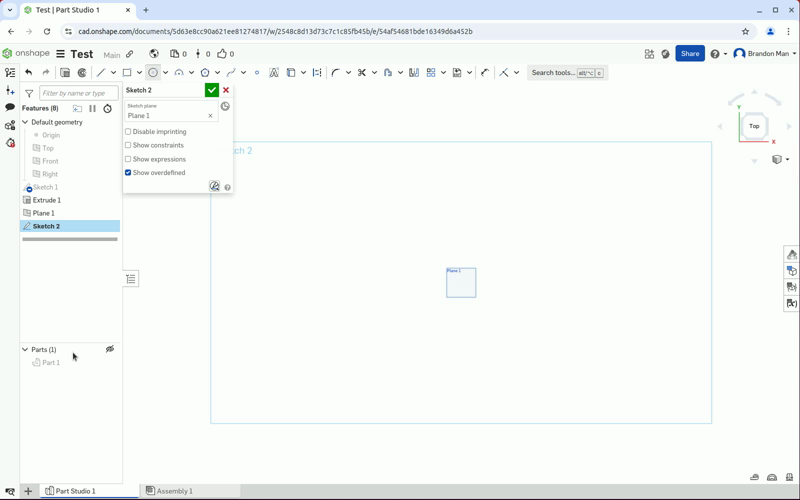
mouse_move(551, 313)
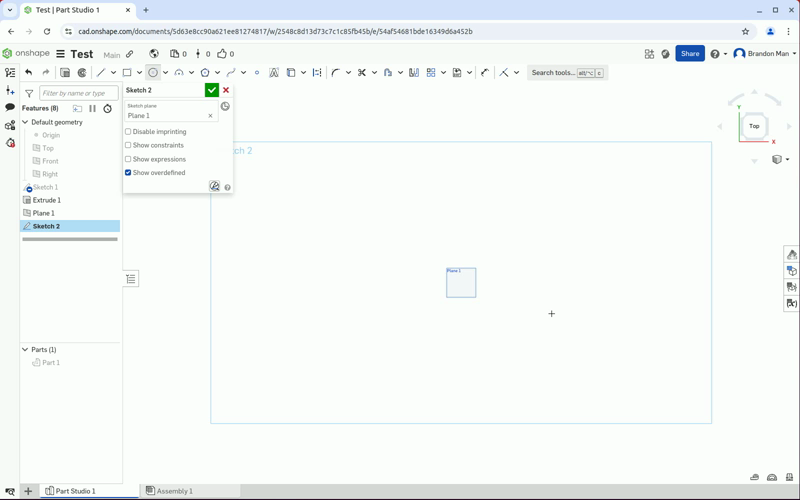
click(551, 313)
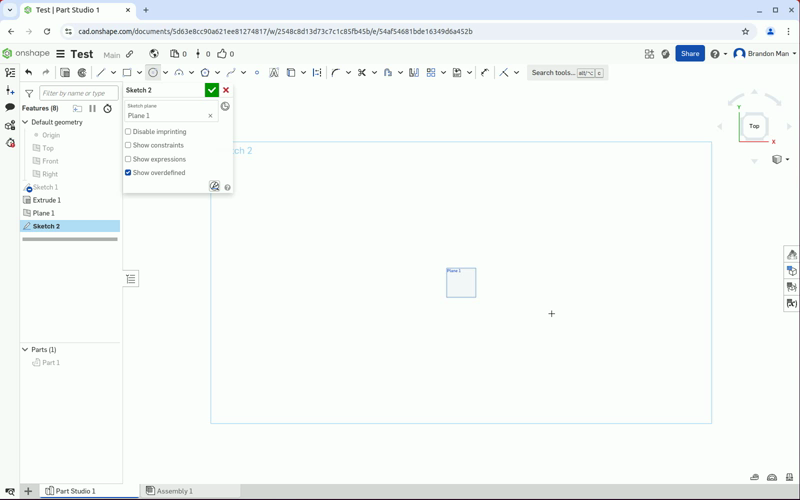
key_up(shift)
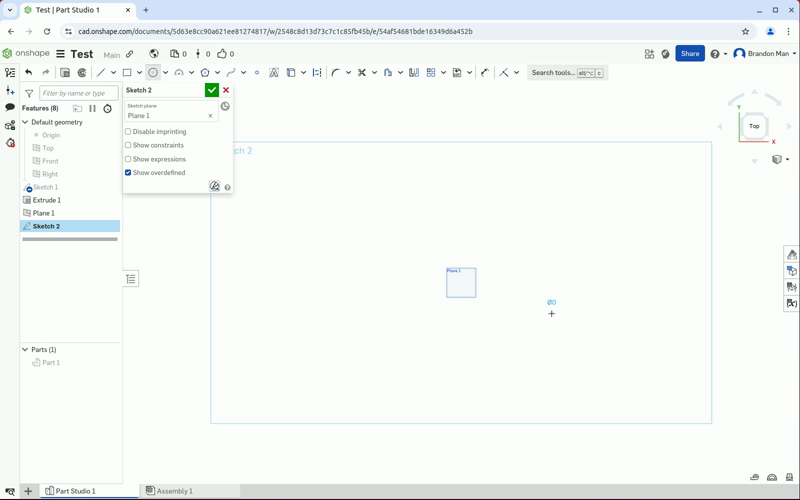
mouse_move(560, 313)
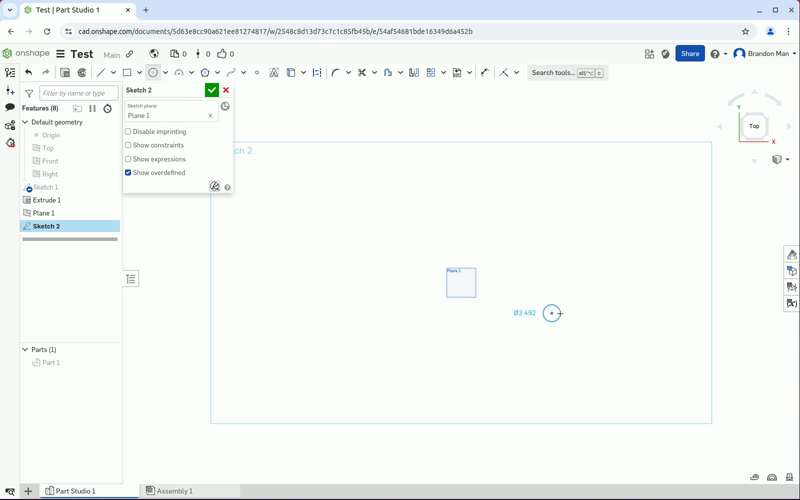
click(560, 313)
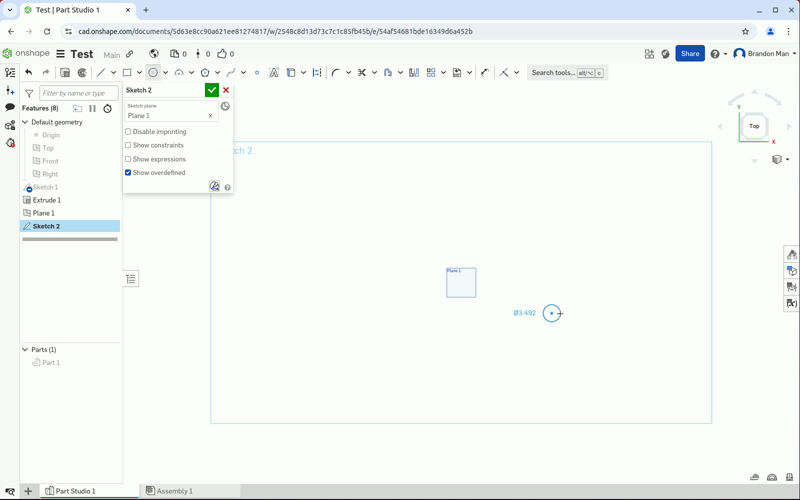
key(esc)
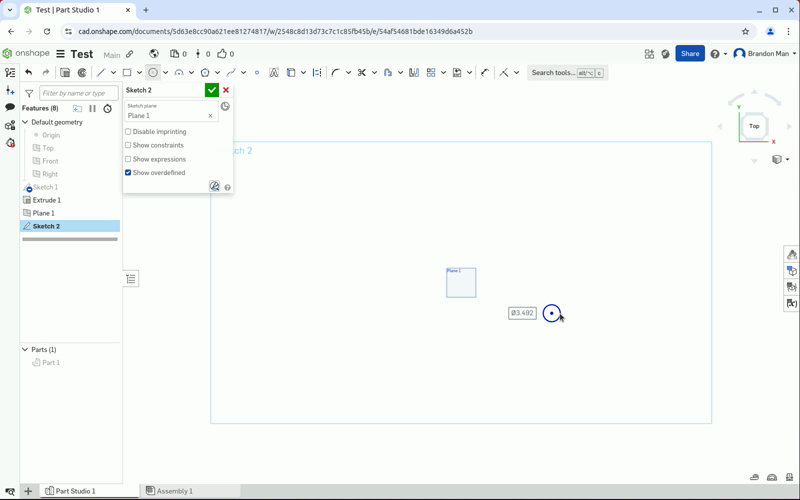
mouse_move(558, 314)
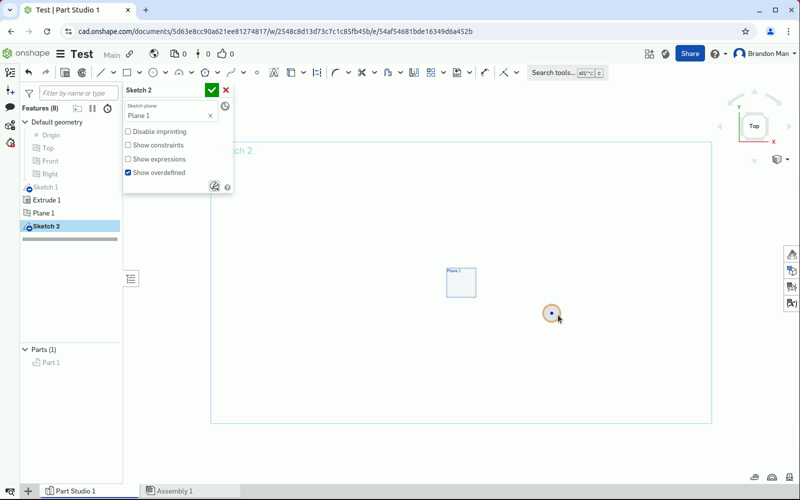
scroll(6)
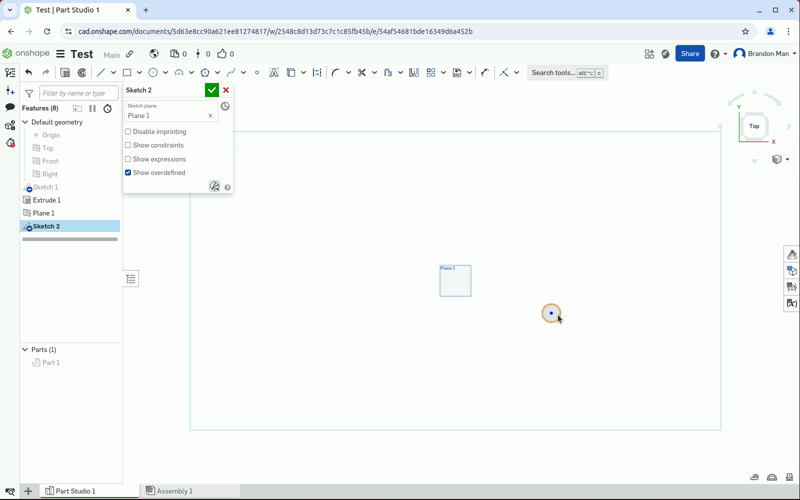
scroll(6)
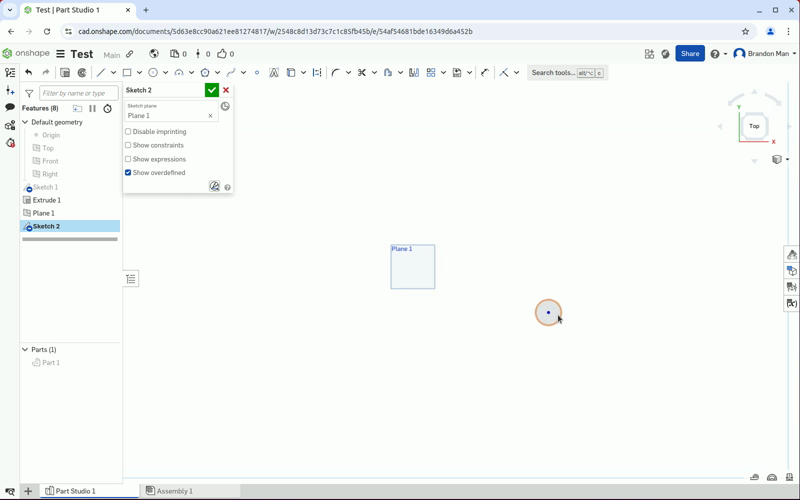
scroll(6)
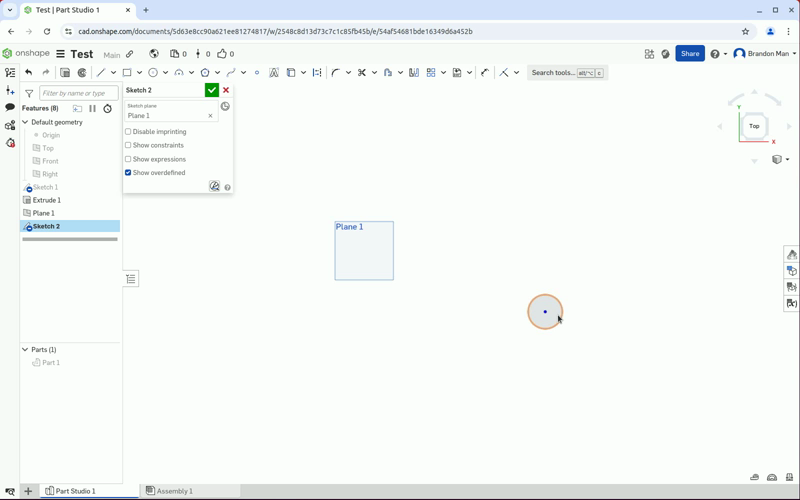
scroll(6)
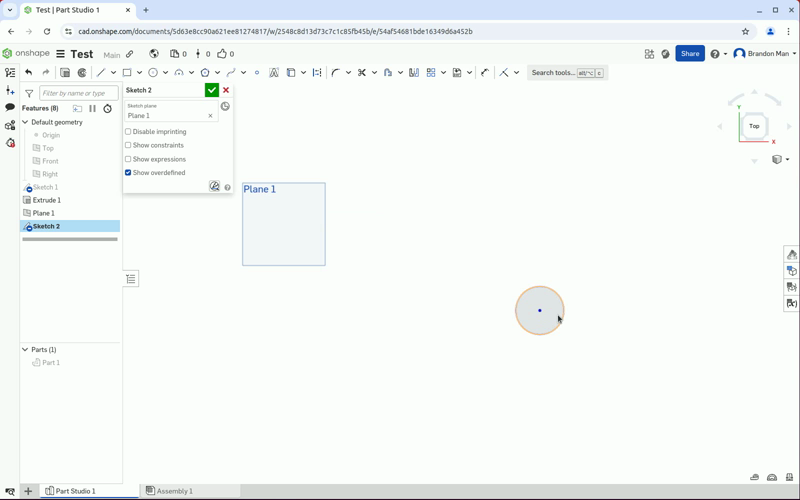
scroll(6)
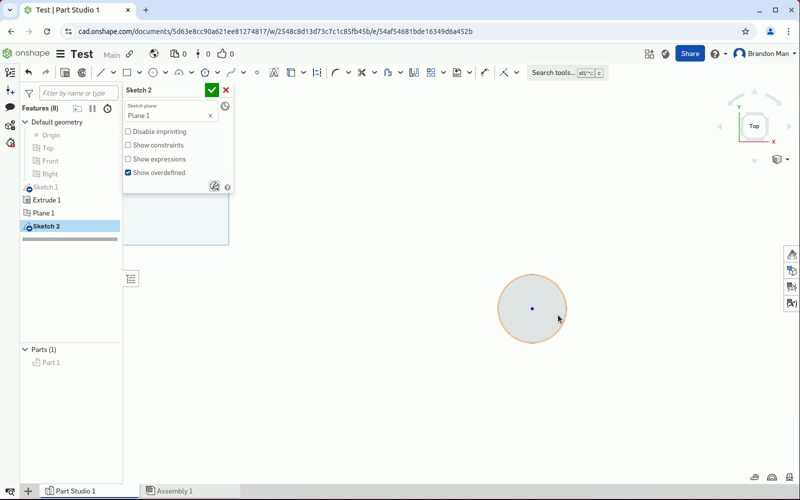
scroll(6)
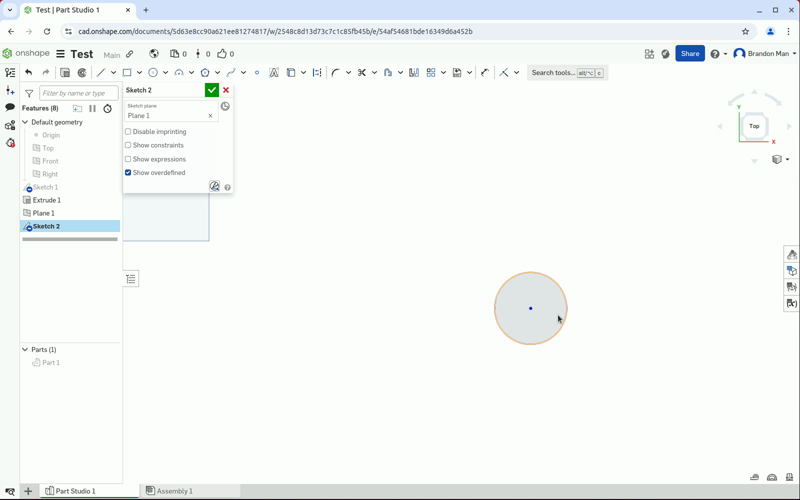
scroll(6)
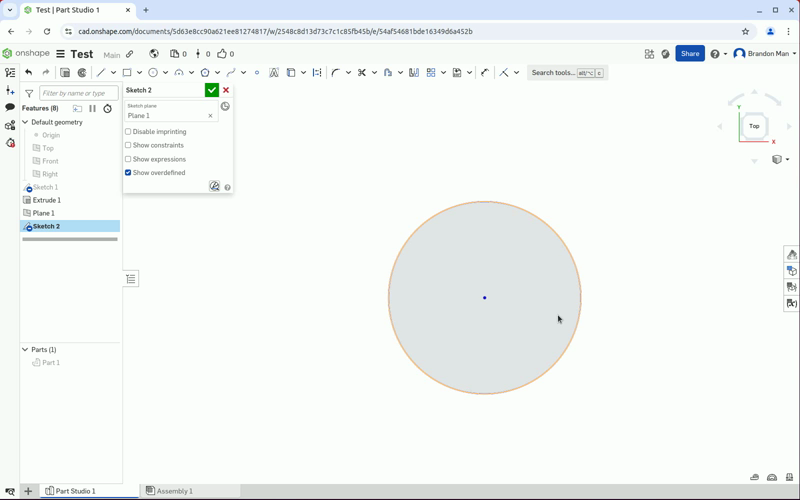
click(558, 314)
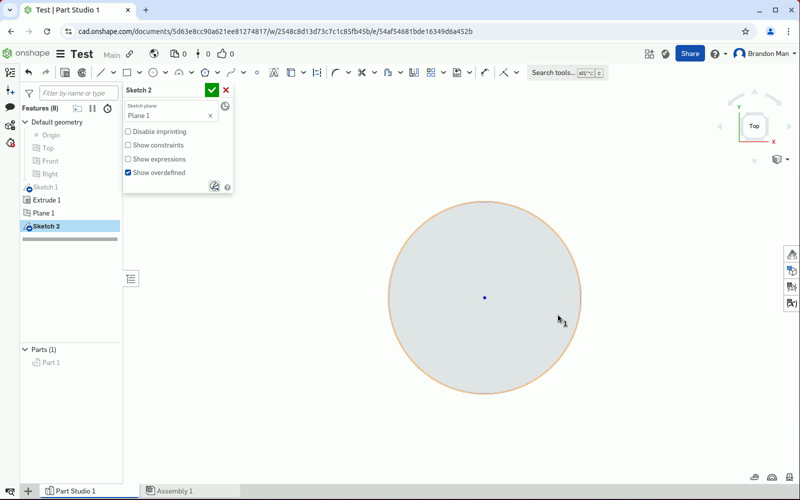
scroll(-6)
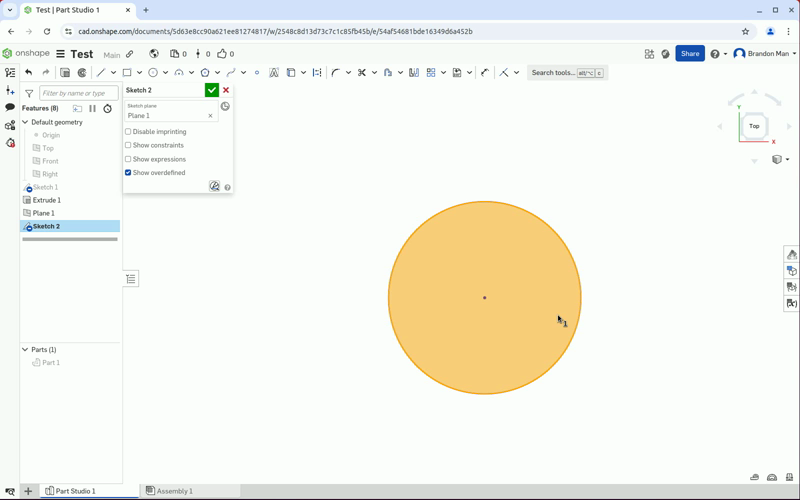
scroll(-6)
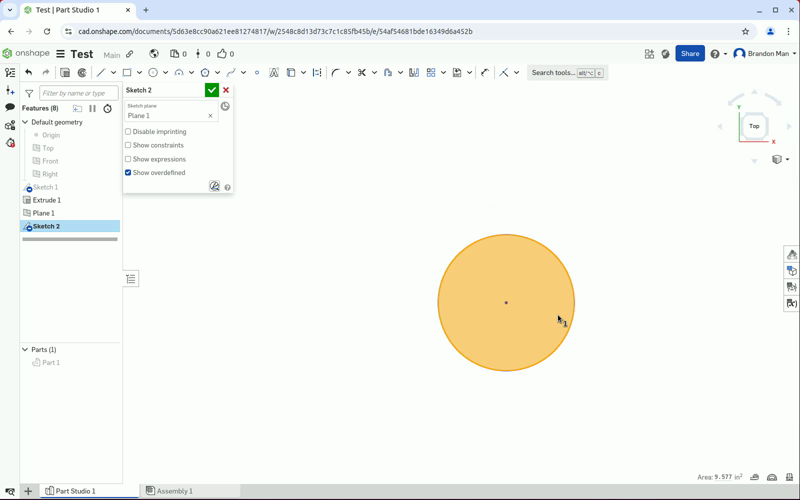
scroll(-6)
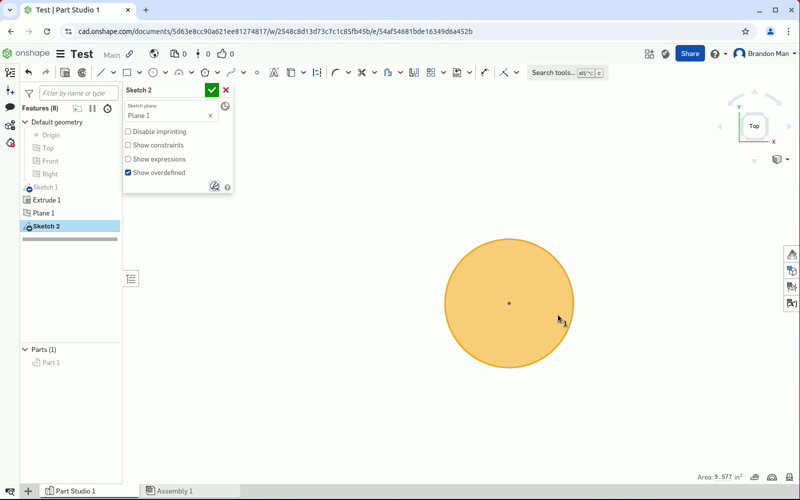
scroll(-6)
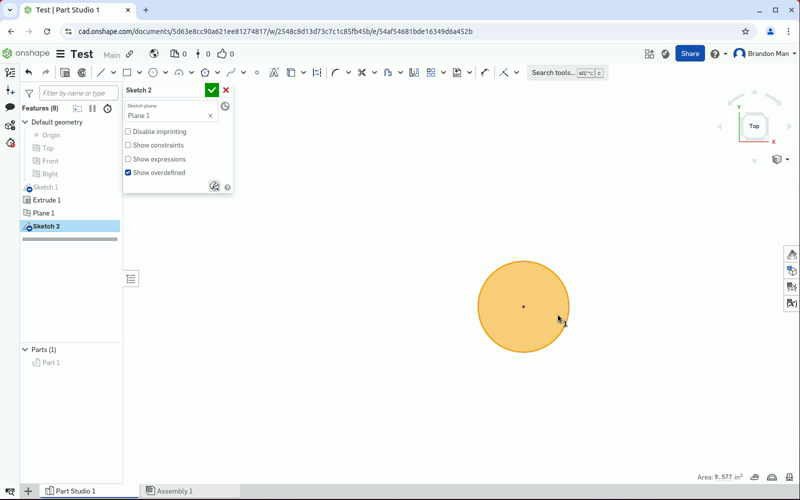
scroll(-6)
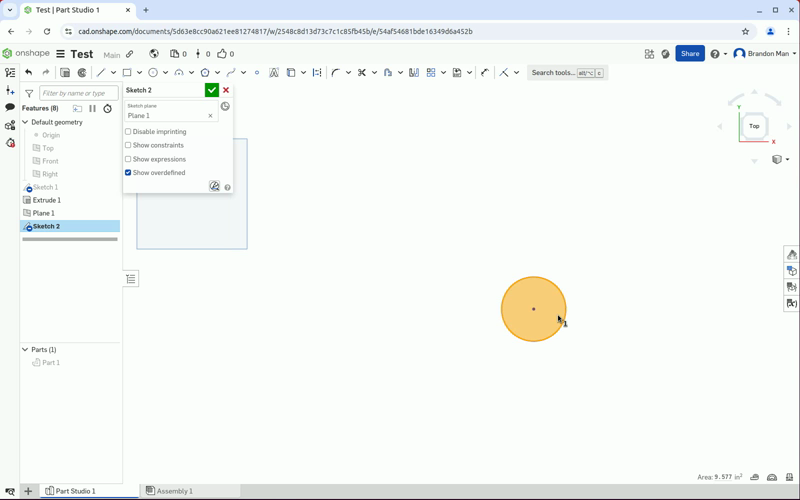
scroll(-6)
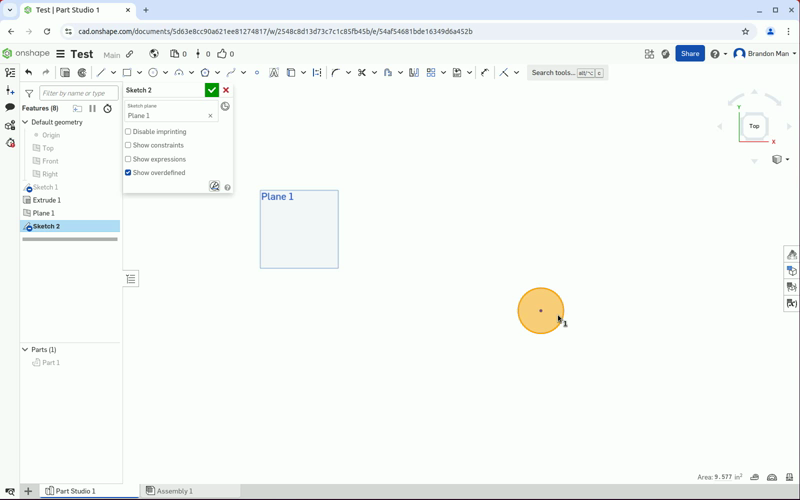
scroll(-6)
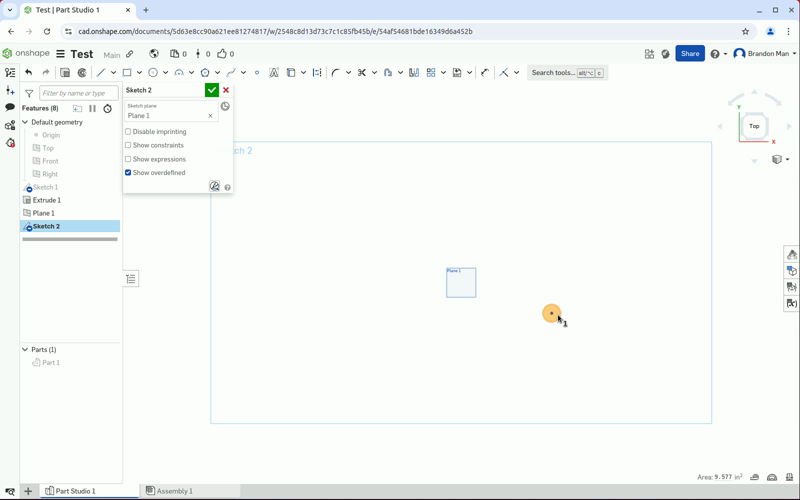
mouse_move(73, 352)
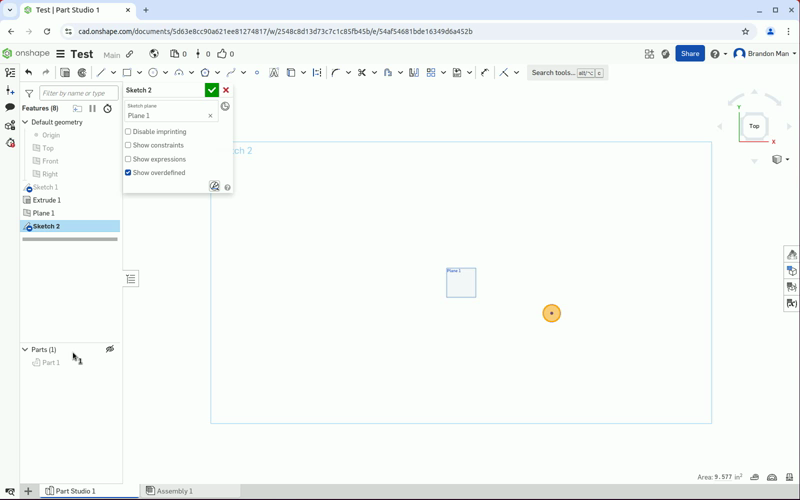
key(shift+y)
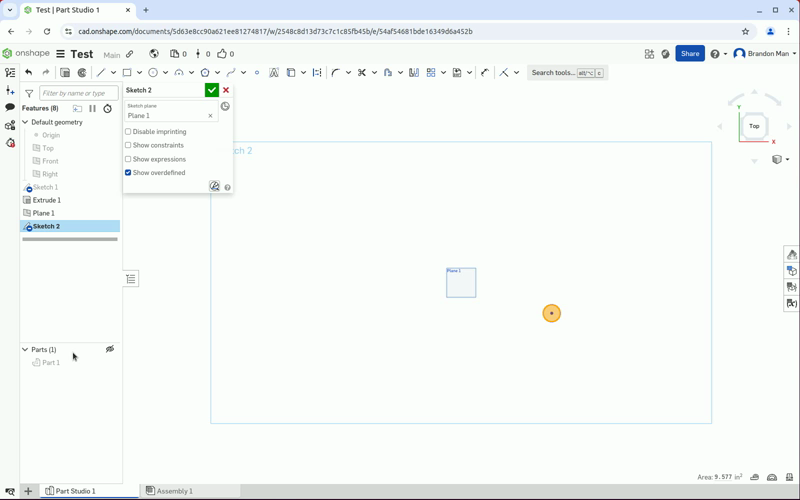
key(shift+e)
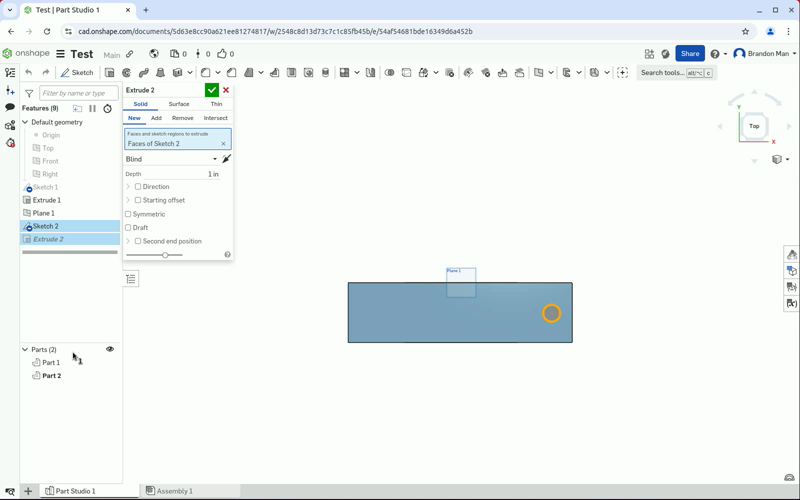
mouse_move(143, 106)
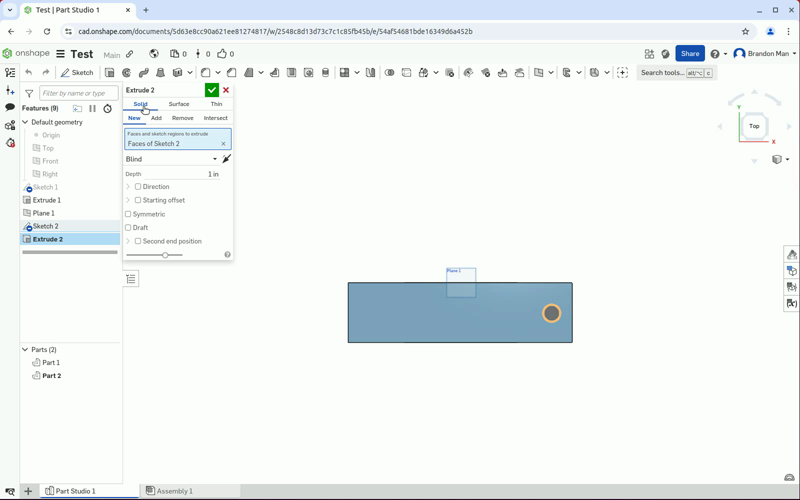
click(143, 106)
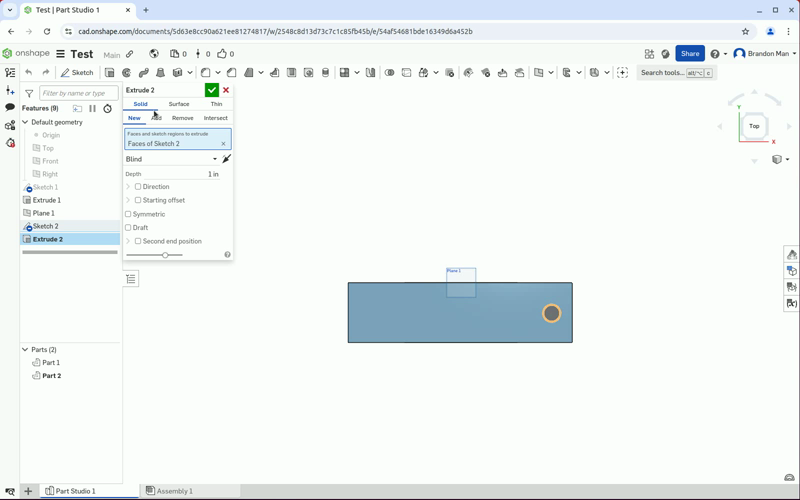
mouse_move(186, 120)
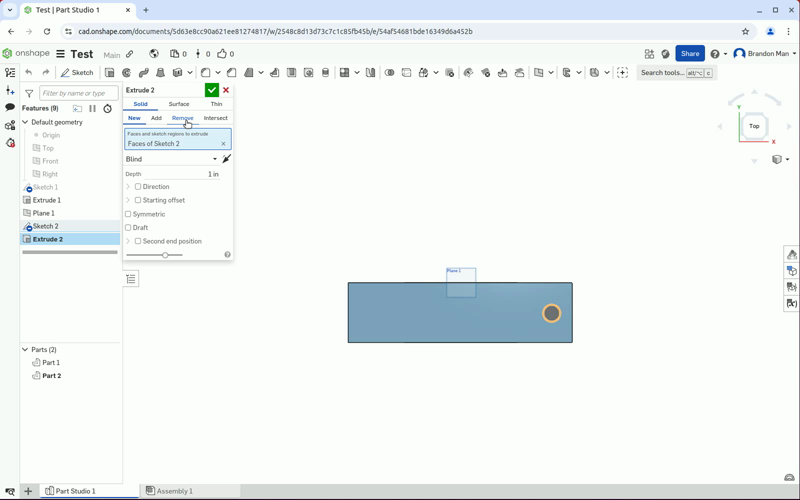
click(186, 120)
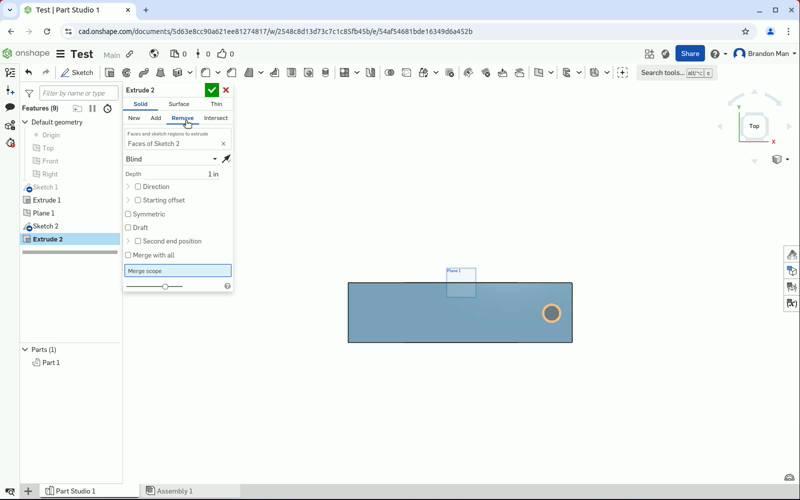
key(tab, 4)
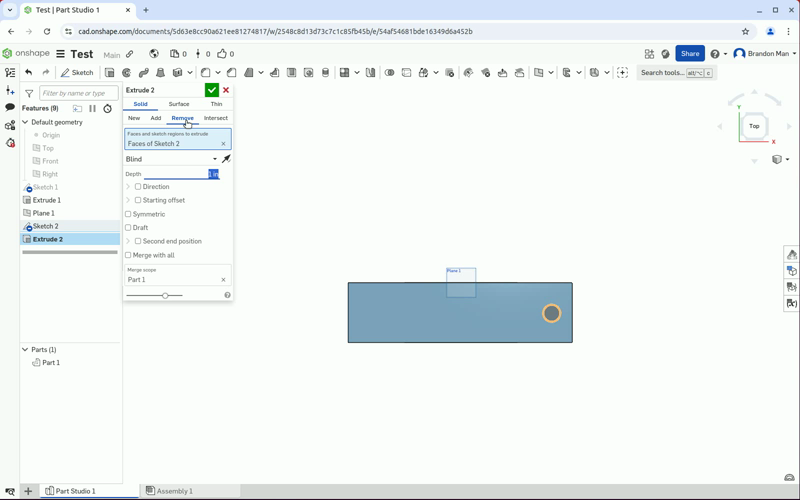
text(30.811)
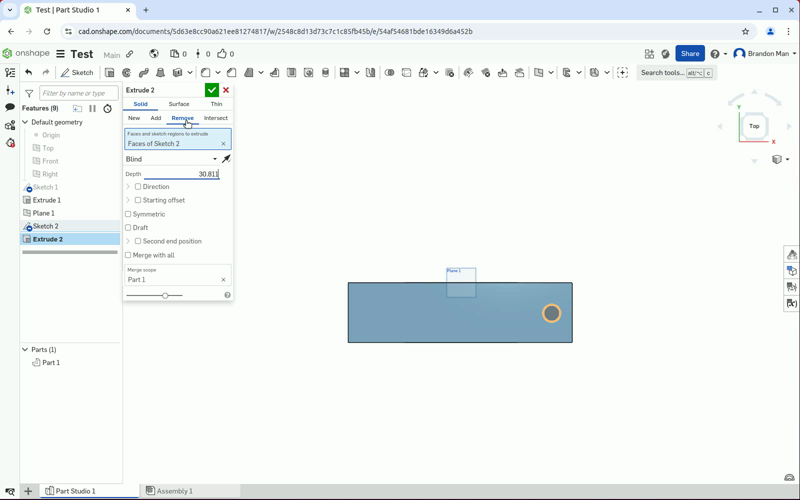
key(tab, 6)
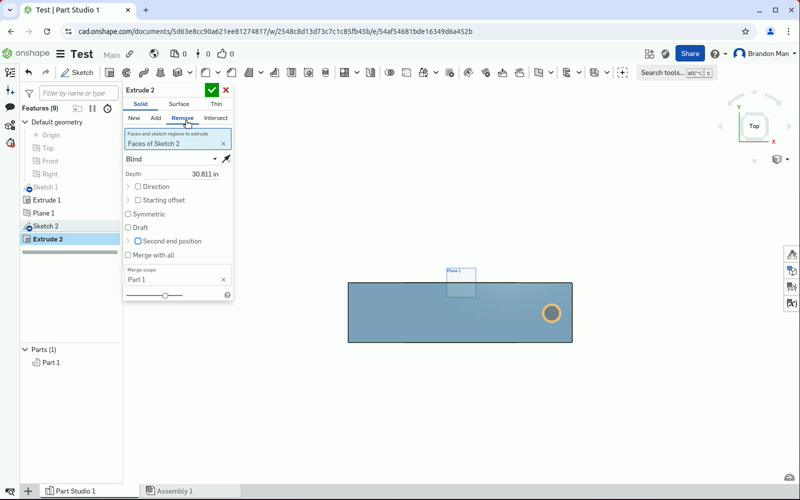
key(space)
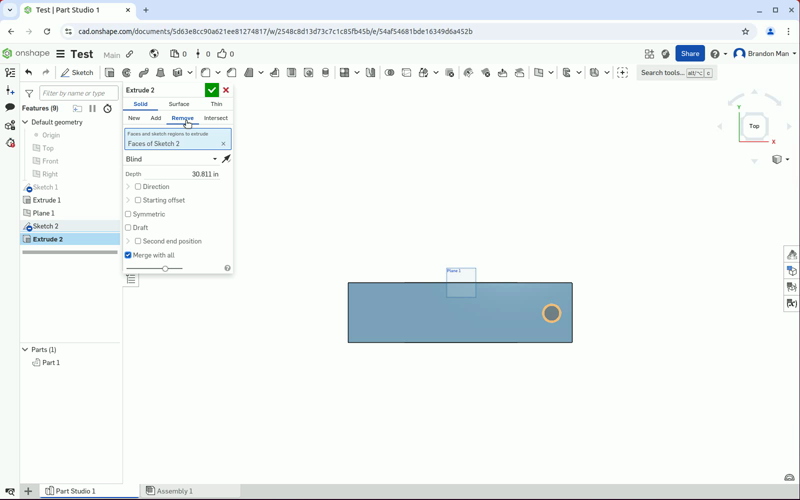
key(enter)
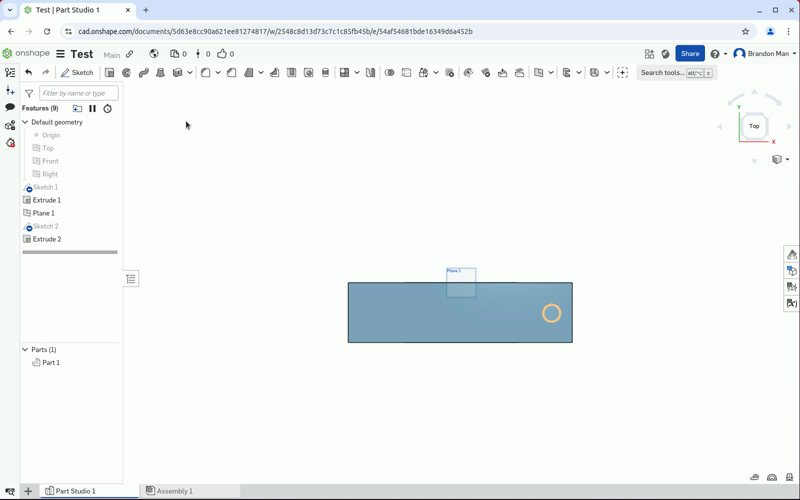
key(shift+h)
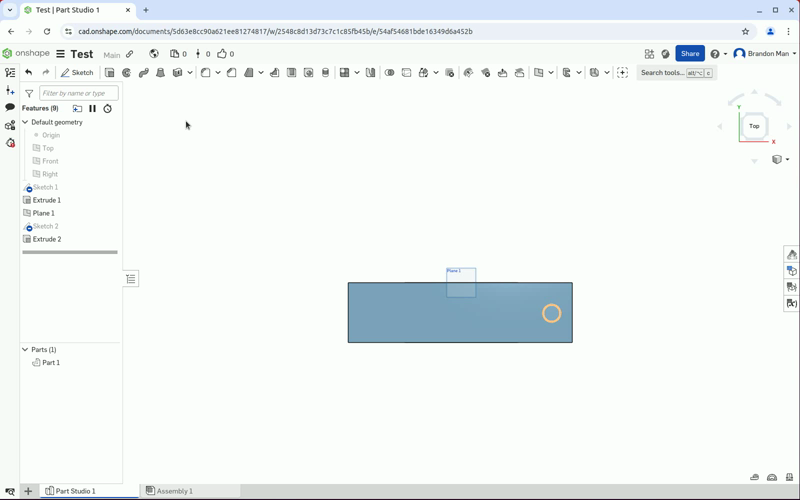
key(shift+h)
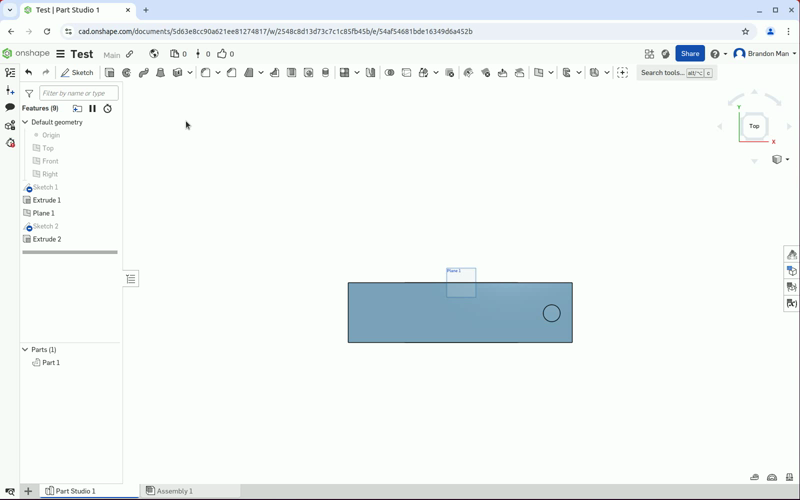
mouse_move(73, 189)
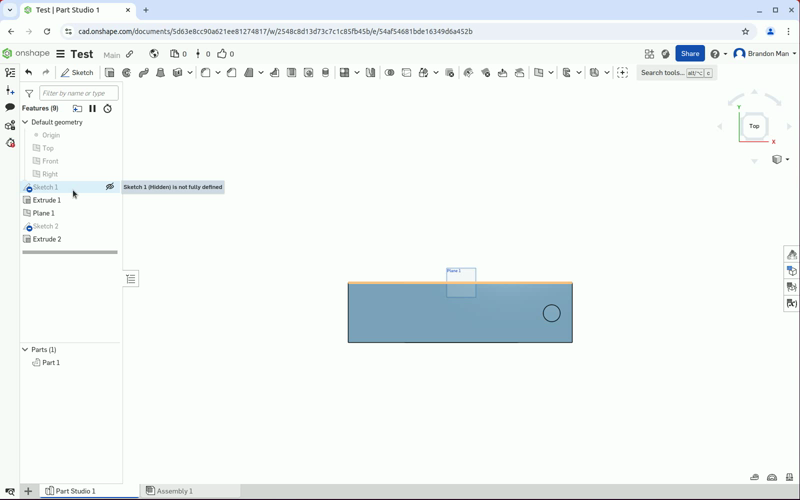
click(73, 189)
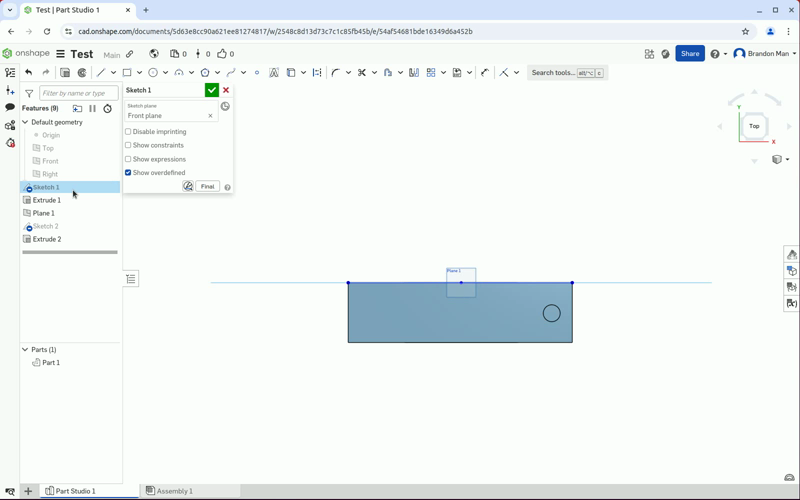
mouse_move(229, 92)
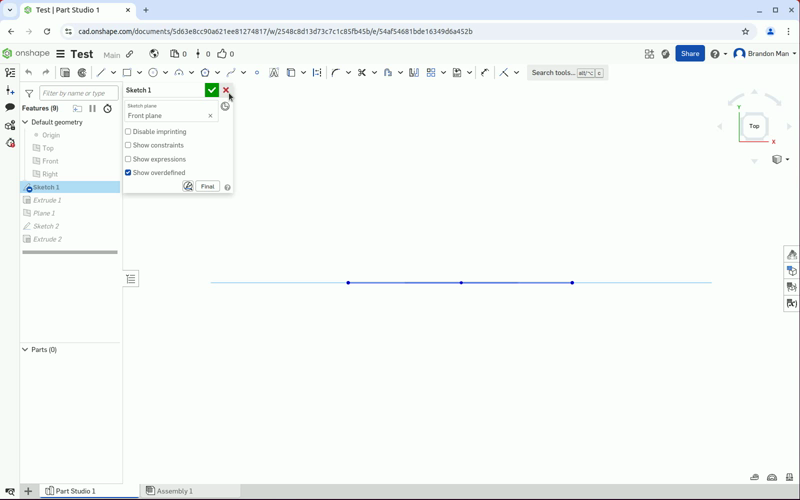
click(229, 92)
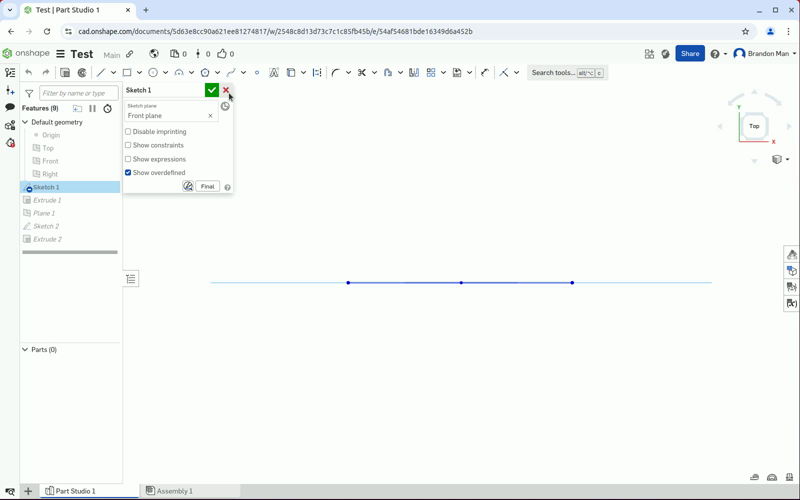
key(shift+s)
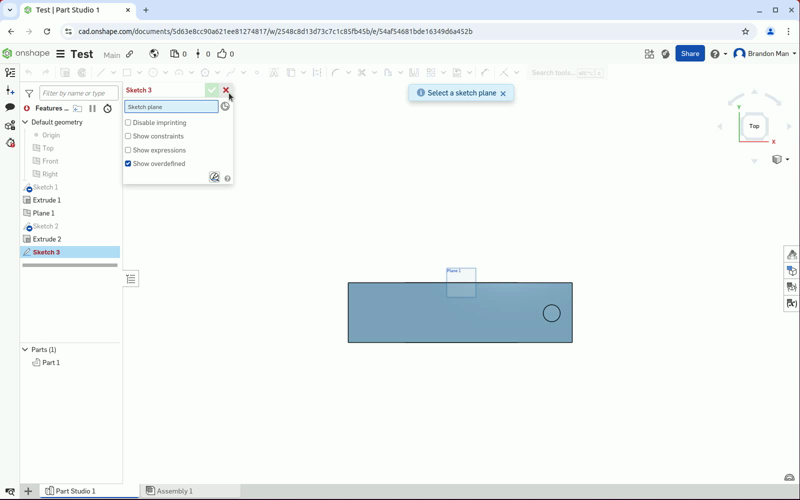
mouse_move(73, 215)
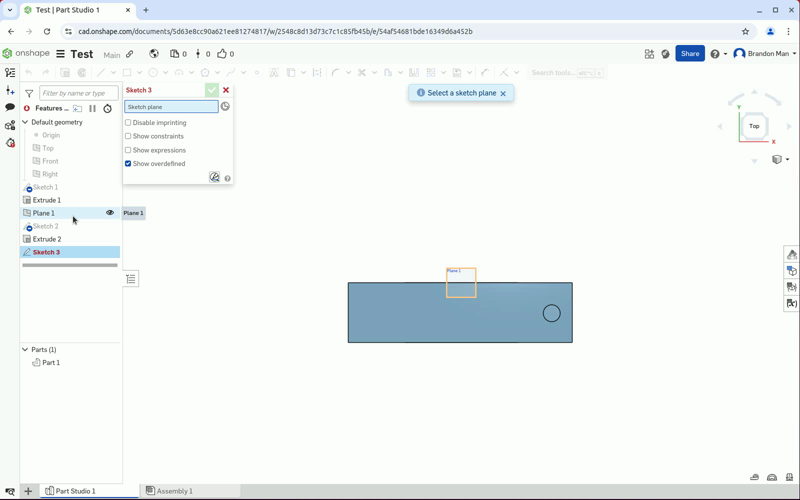
click(73, 215)
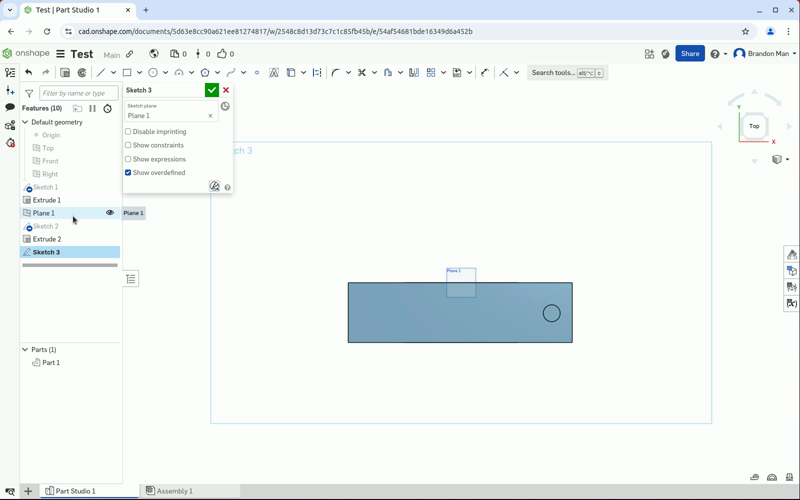
mouse_move(73, 352)
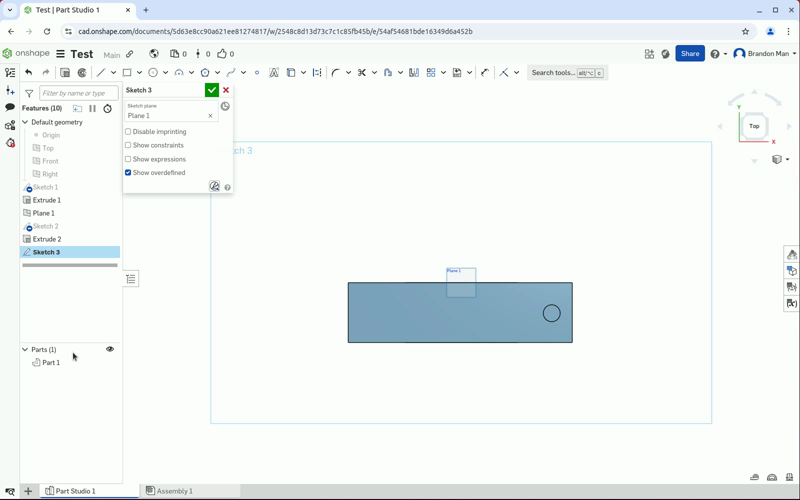
key(y)
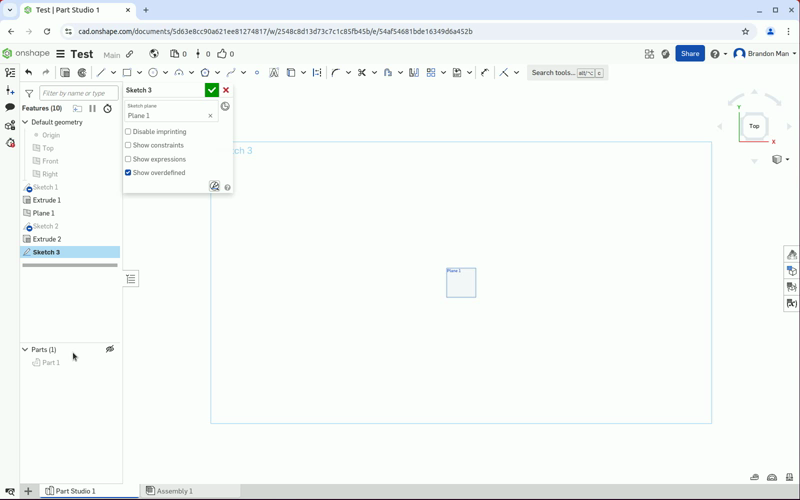
key(c)
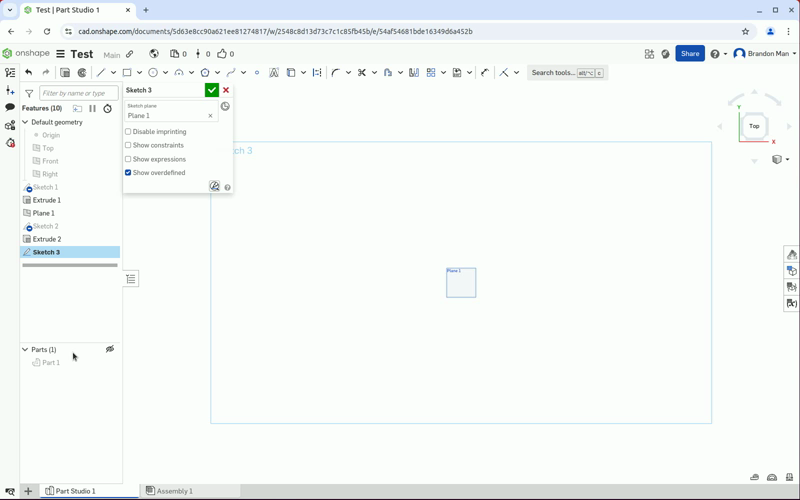
key_down(shift)
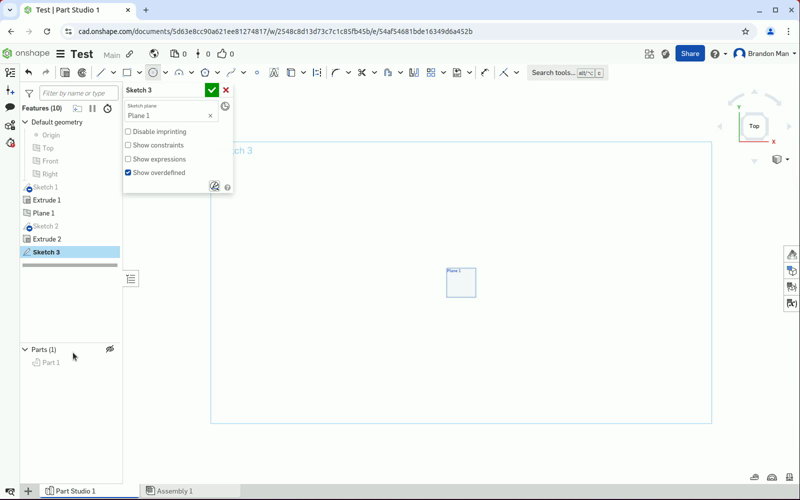
mouse_move(371, 313)
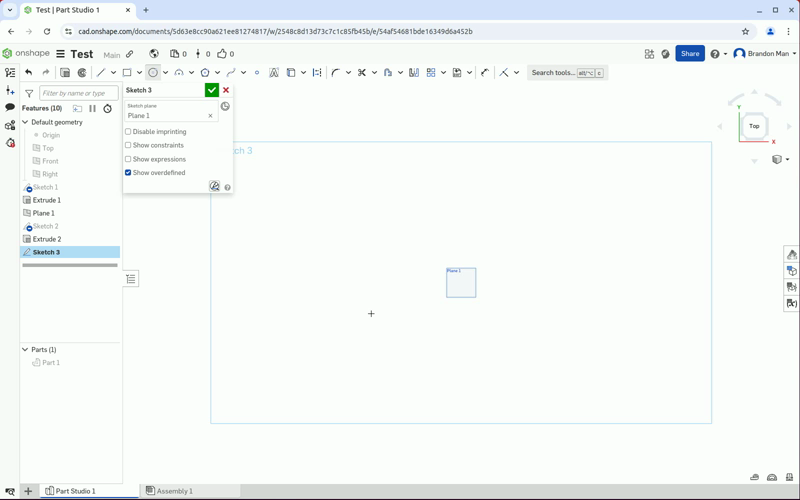
click(371, 313)
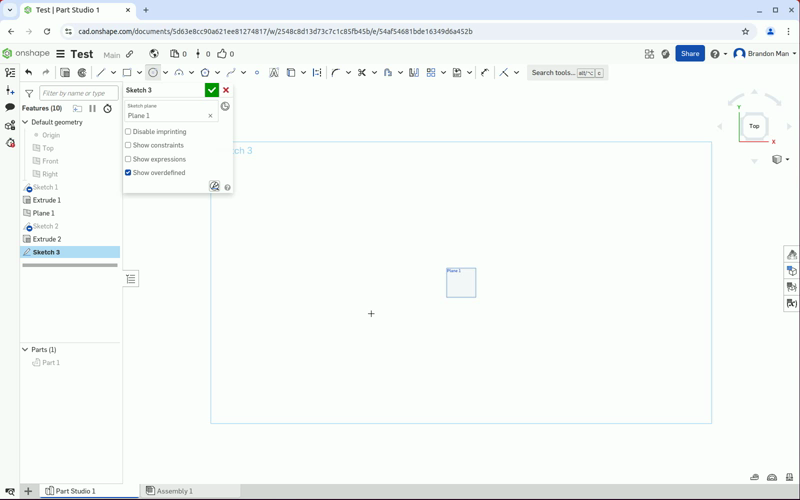
key_up(shift)
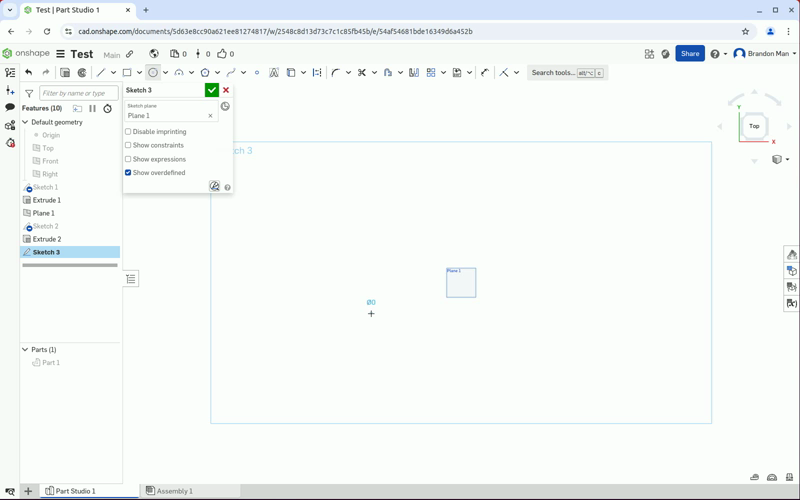
mouse_move(379, 313)
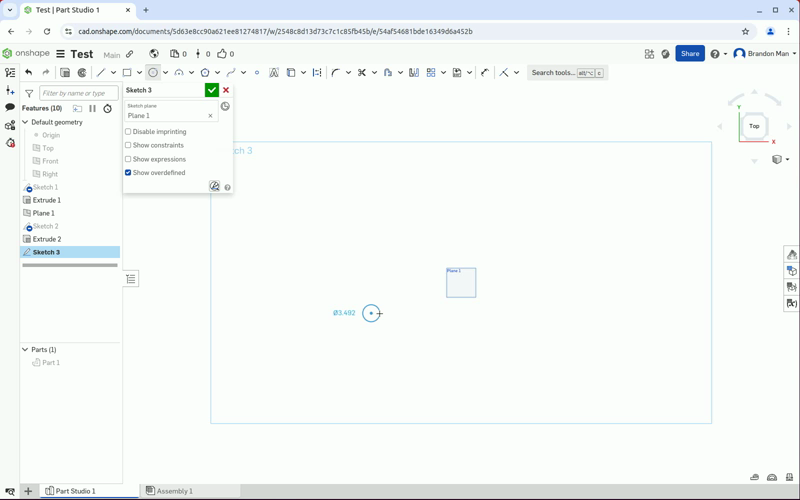
click(379, 313)
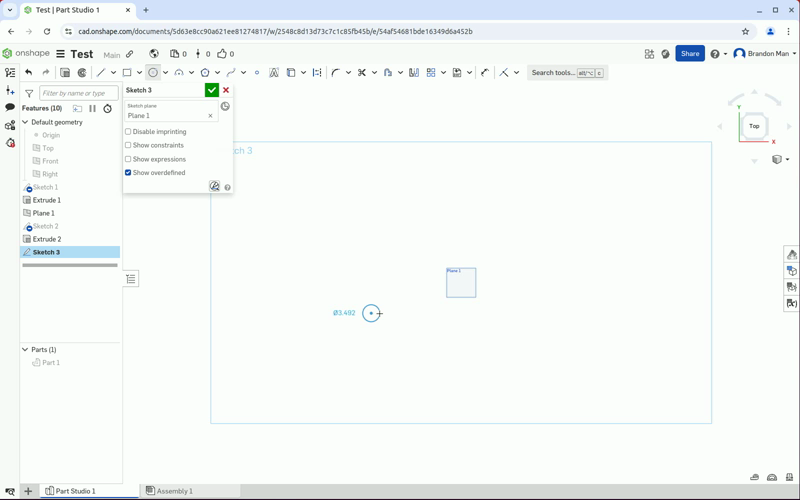
key(esc)
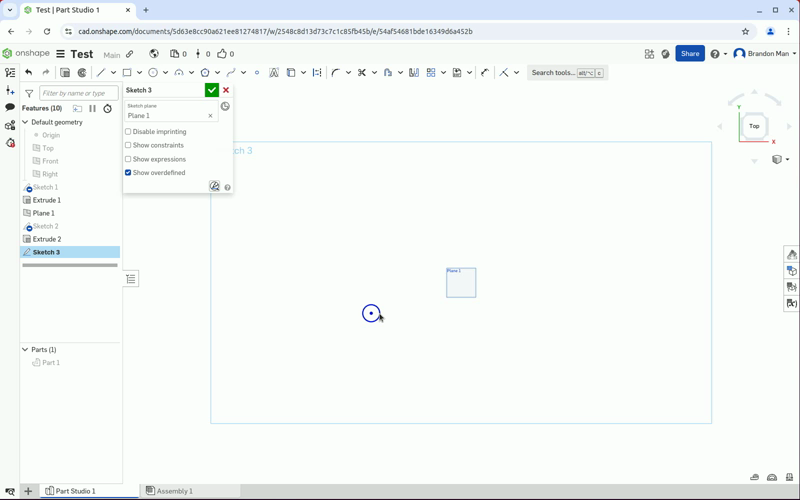
mouse_move(363, 316)
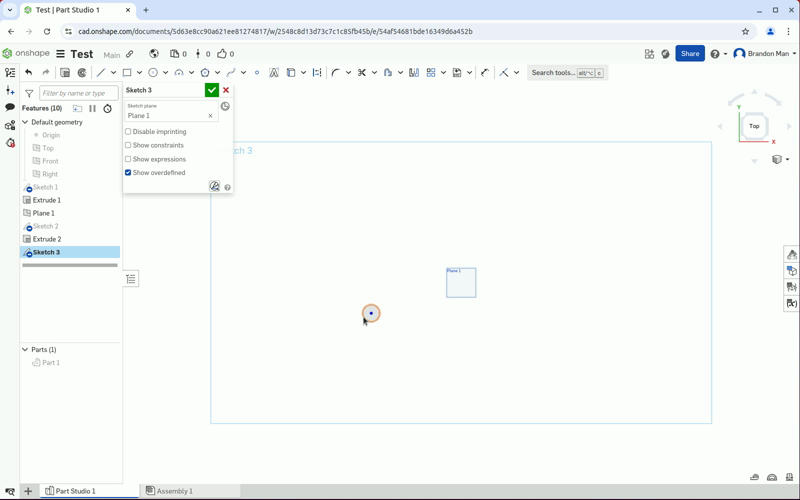
scroll(6)
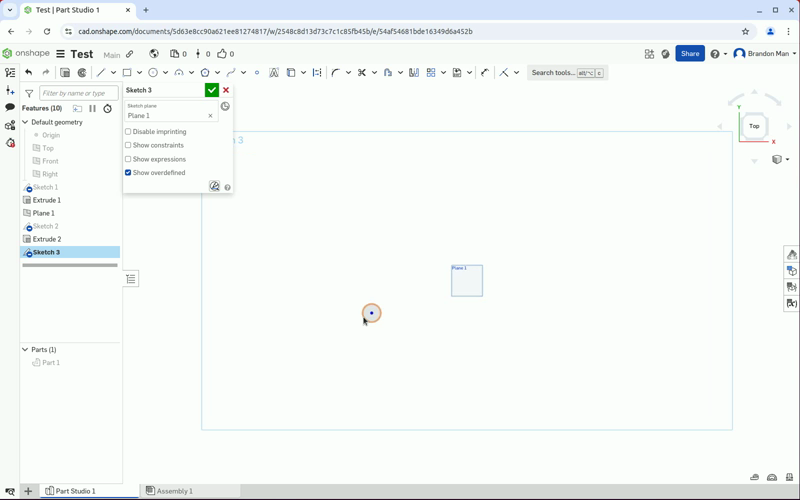
scroll(6)
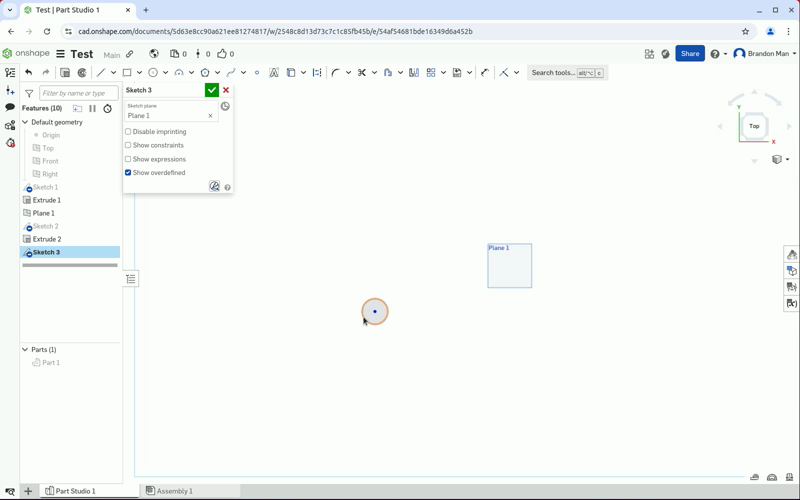
scroll(6)
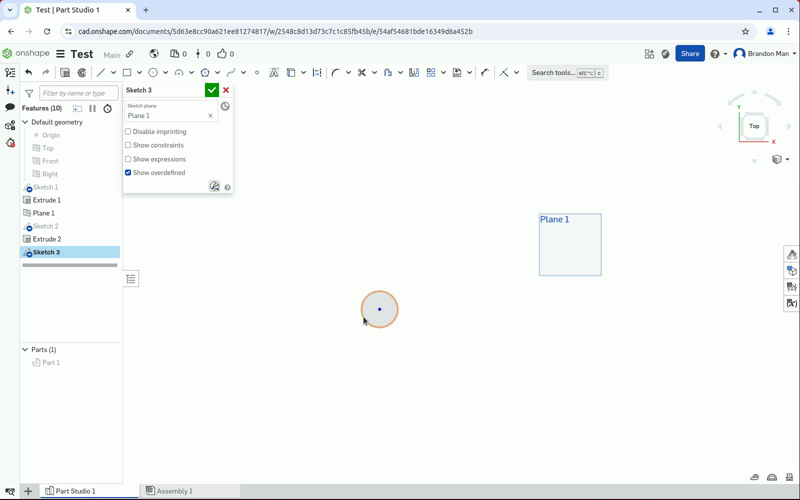
scroll(6)
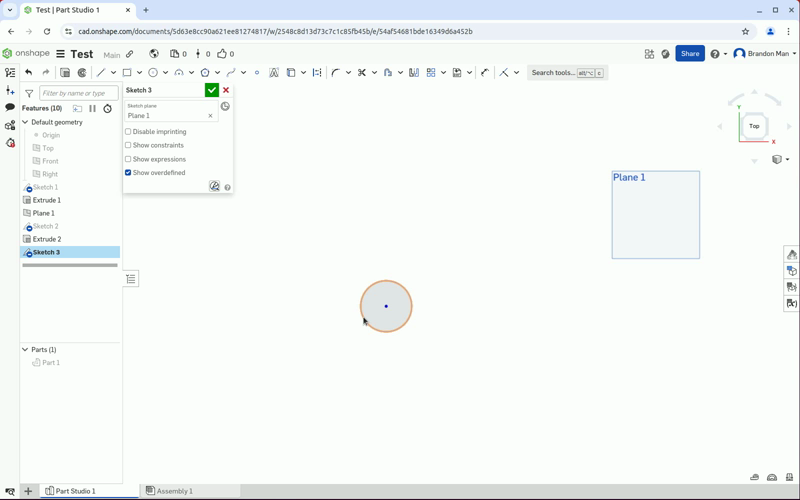
scroll(6)
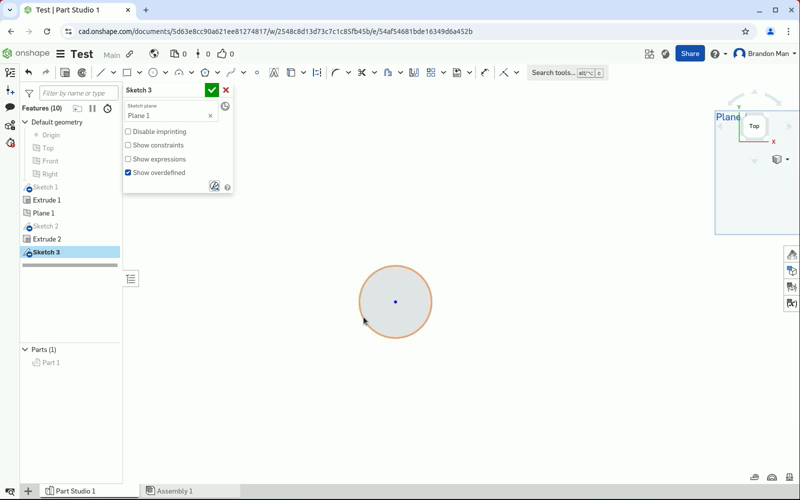
scroll(6)
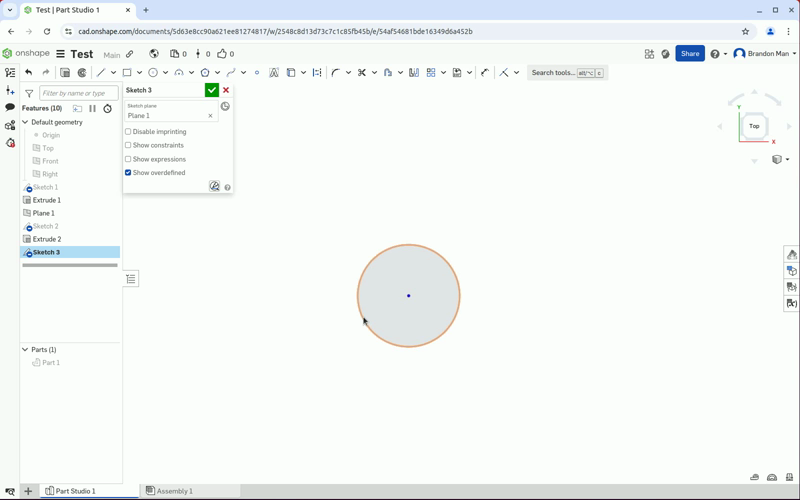
scroll(6)
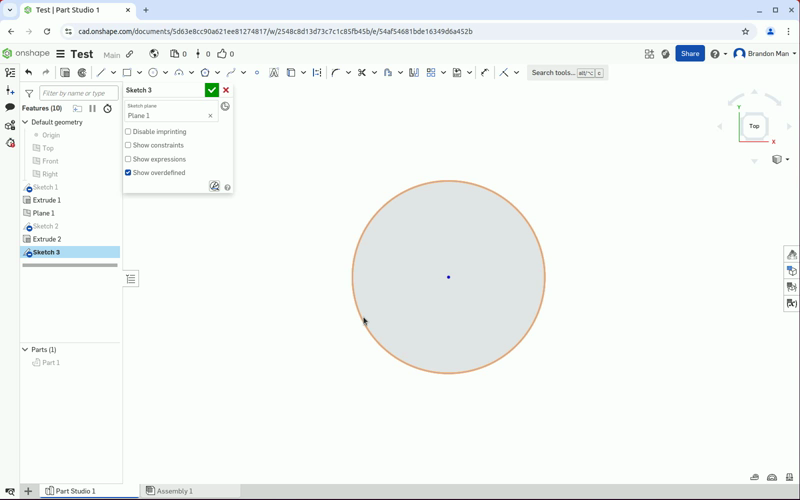
click(363, 316)
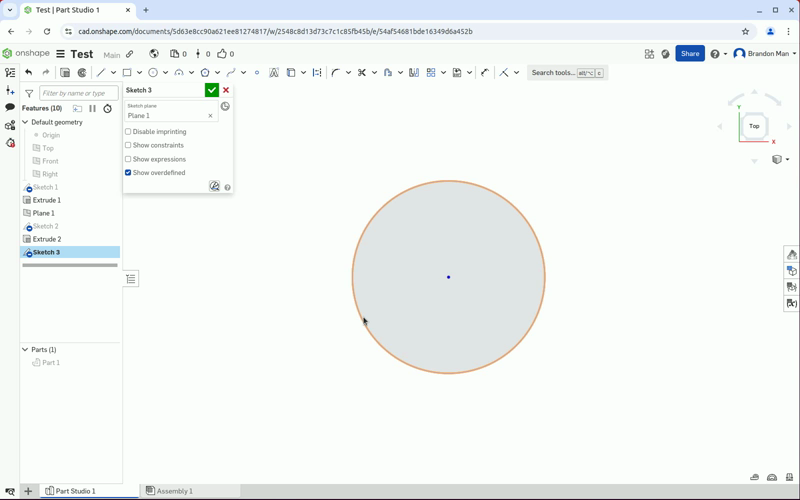
scroll(-6)
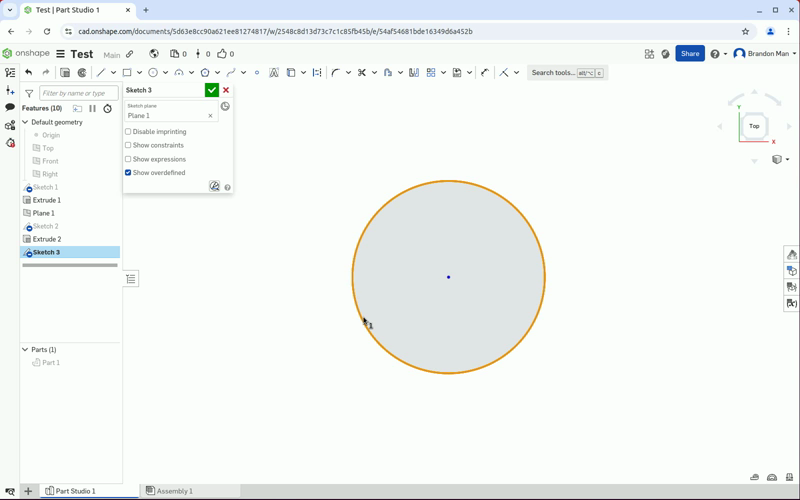
scroll(-6)
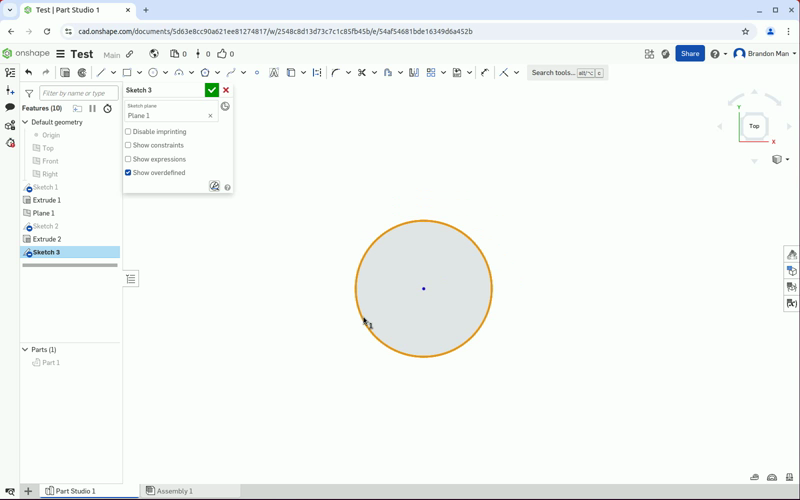
scroll(-6)
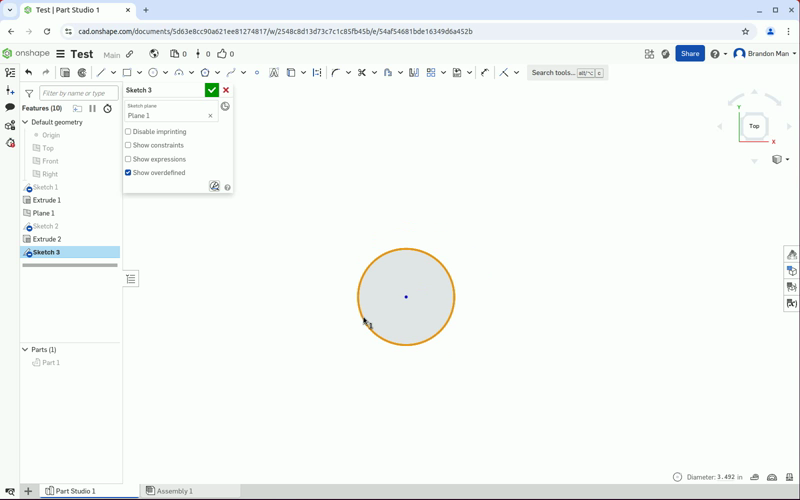
scroll(-6)
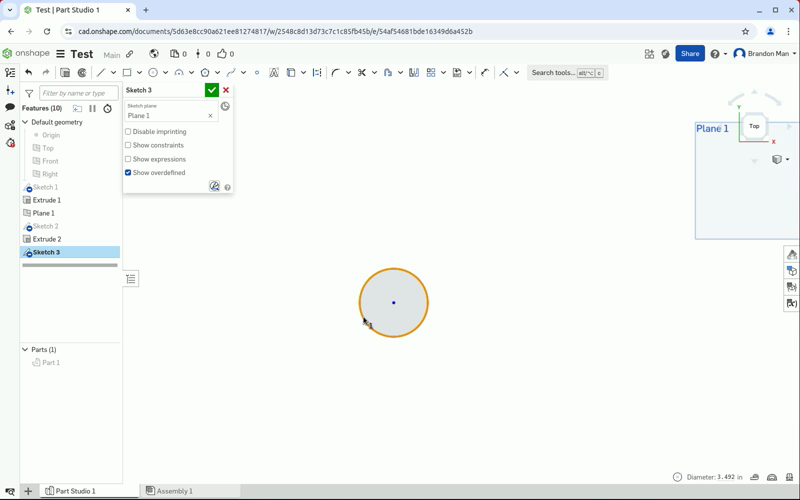
scroll(-6)
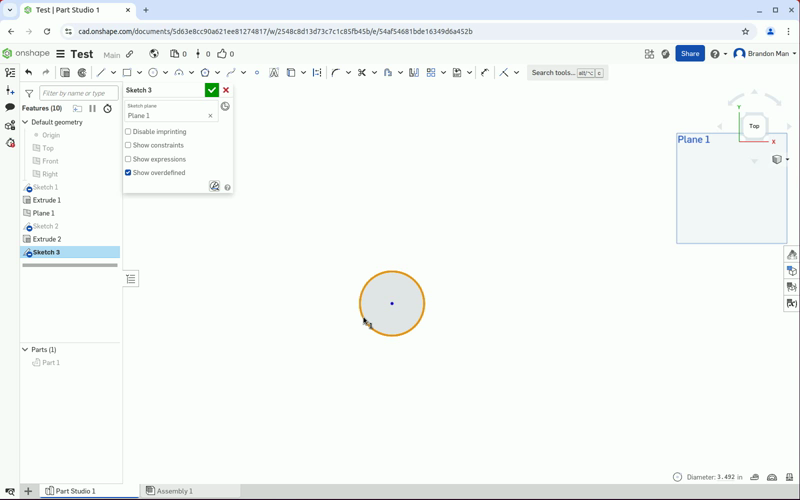
scroll(-6)
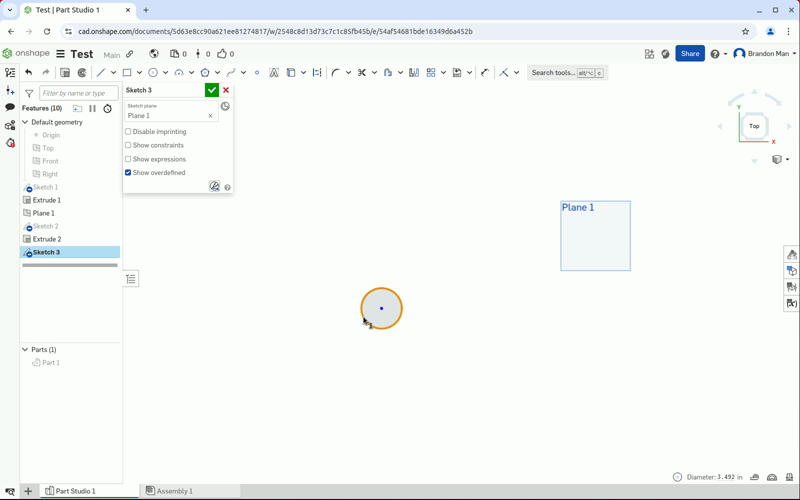
scroll(-6)
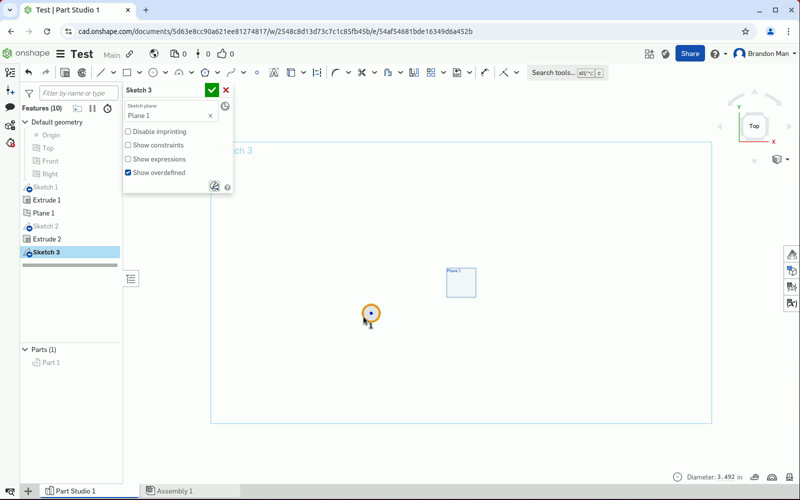
mouse_move(73, 352)
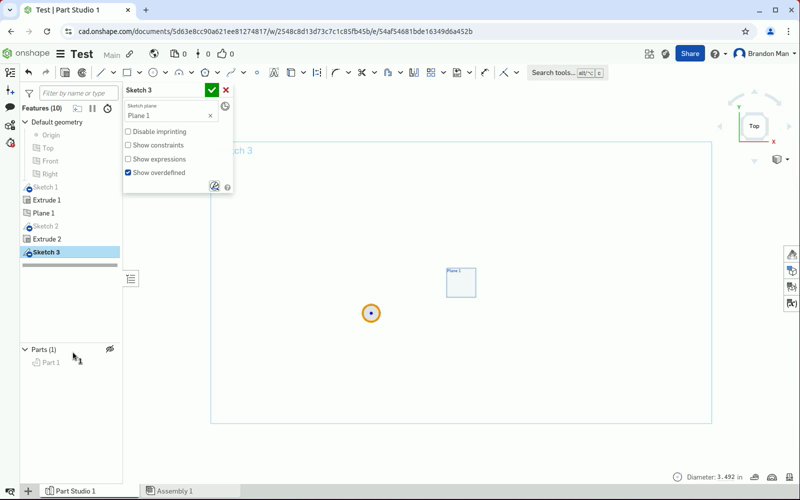
key(shift+y)
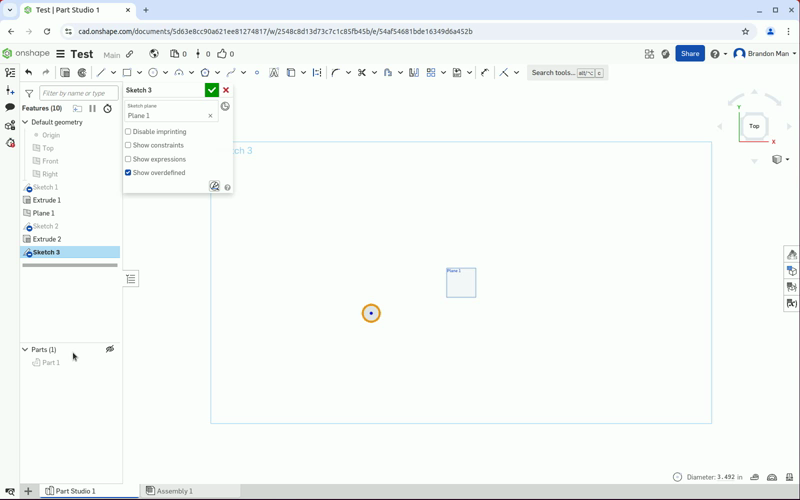
key(shift+e)
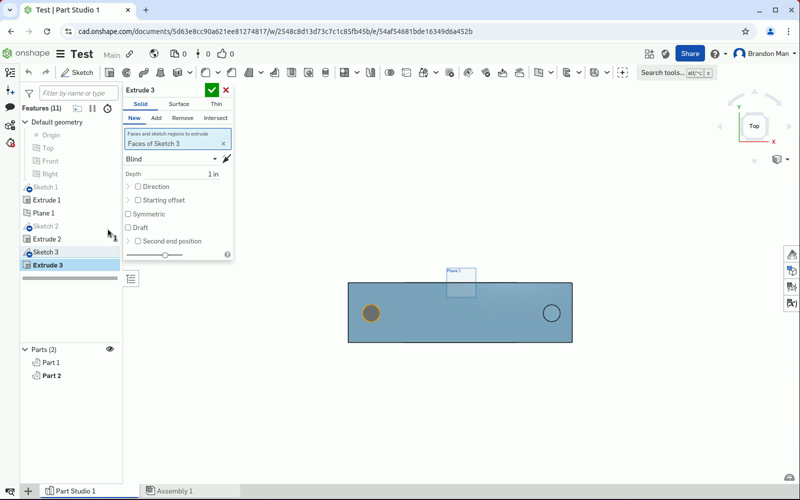
mouse_move(143, 106)
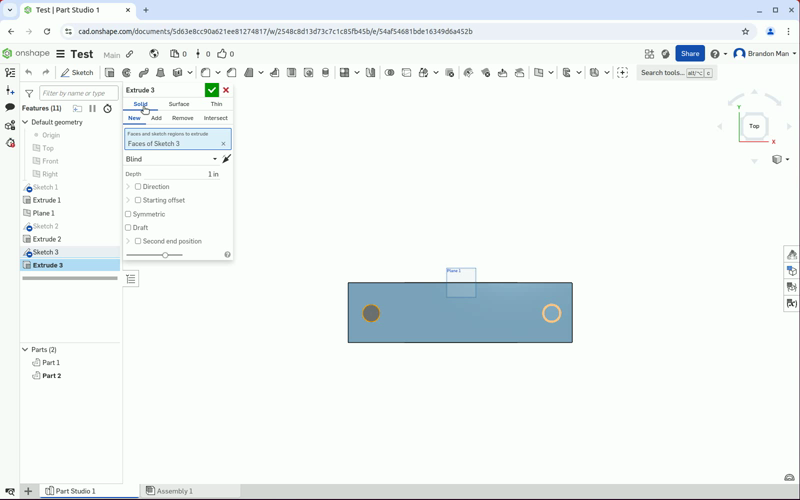
click(143, 106)
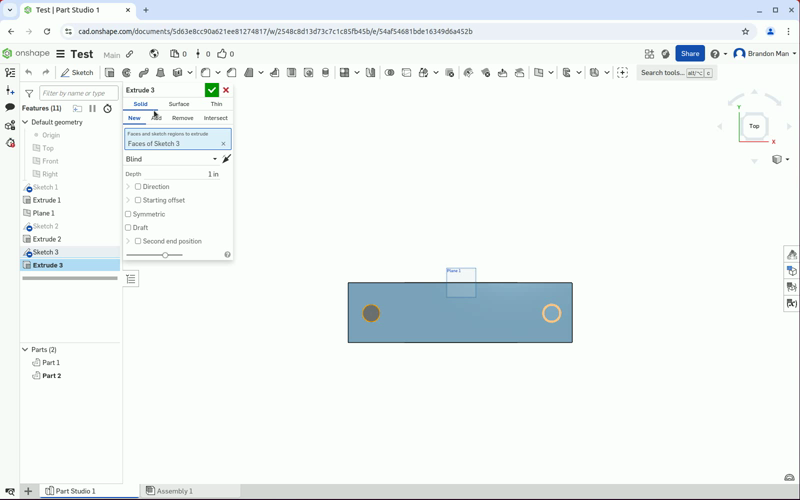
mouse_move(186, 120)
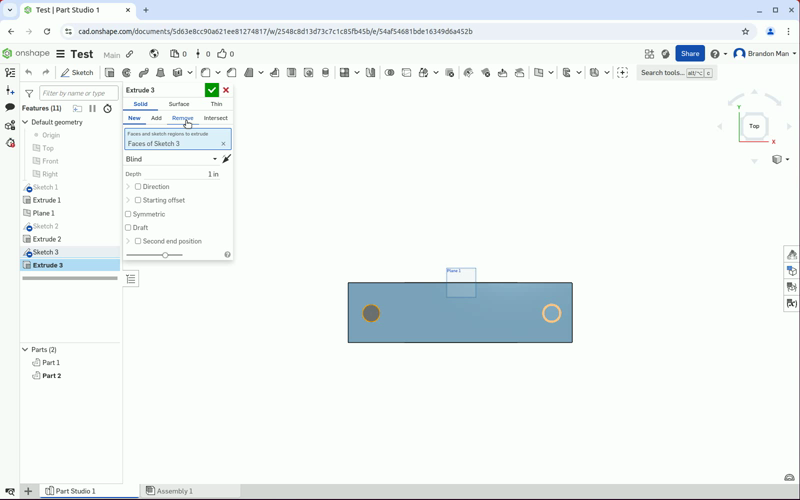
click(186, 120)
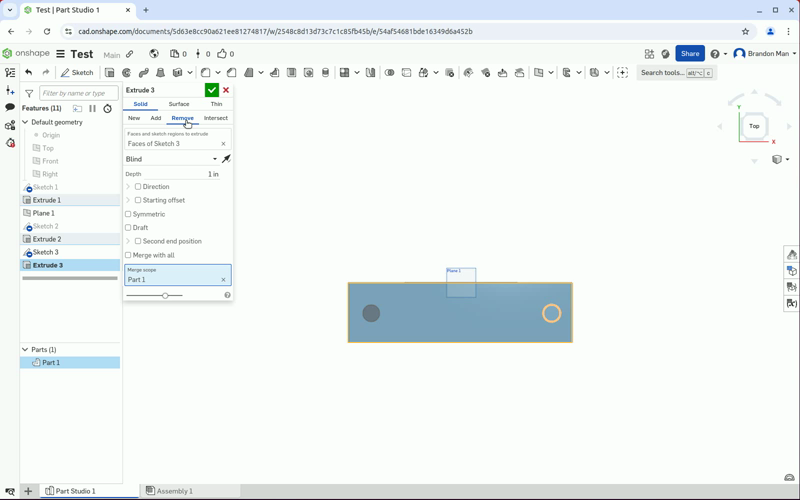
key(tab, 4)
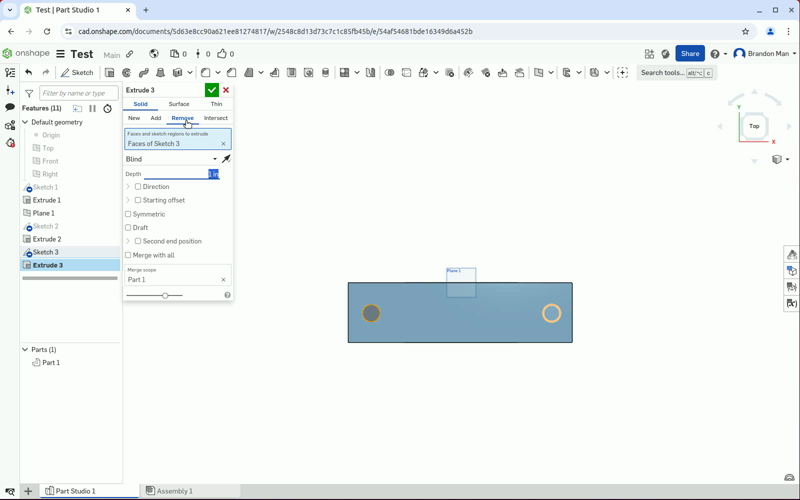
text(30.811)
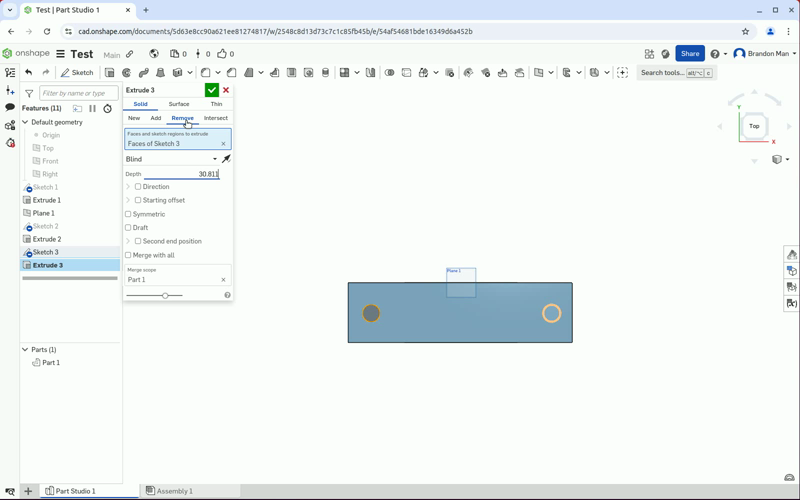
key(tab, 6)
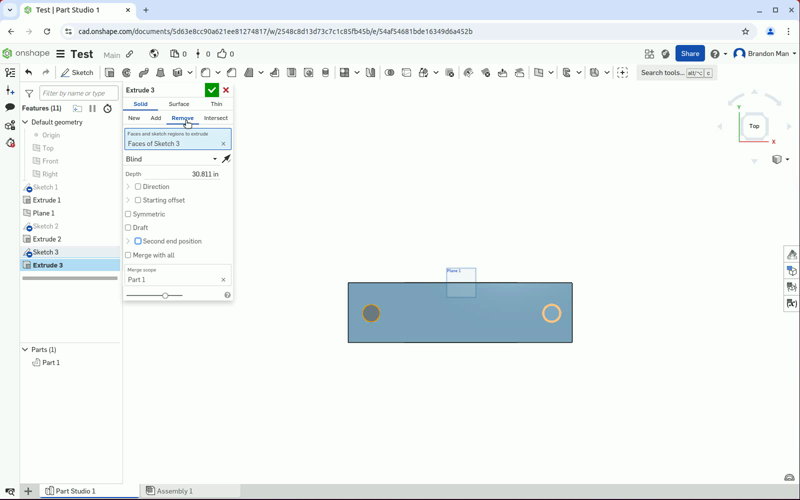
key(space)
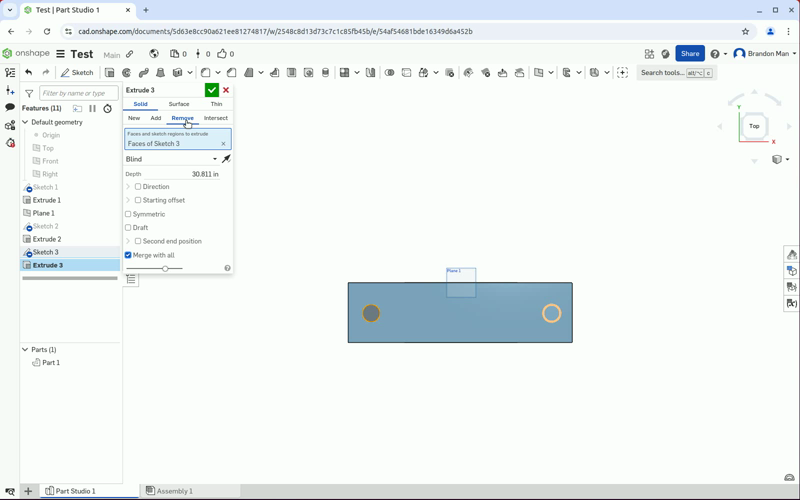
key(enter)
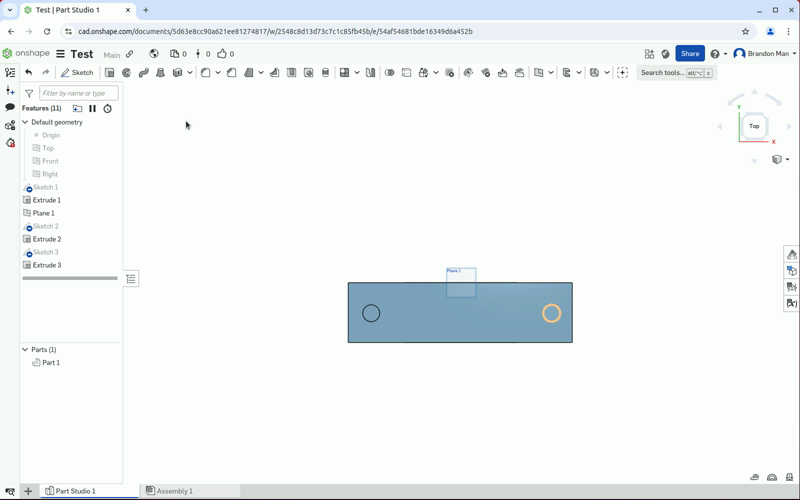
key(shift+h)
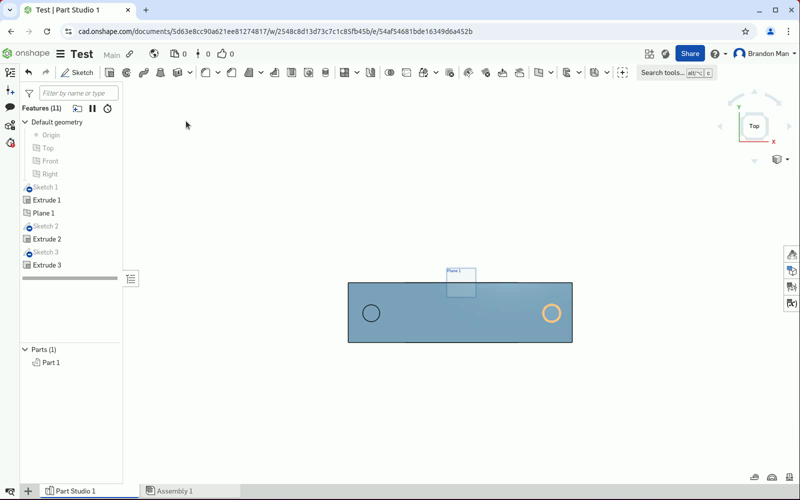
key(shift+h)
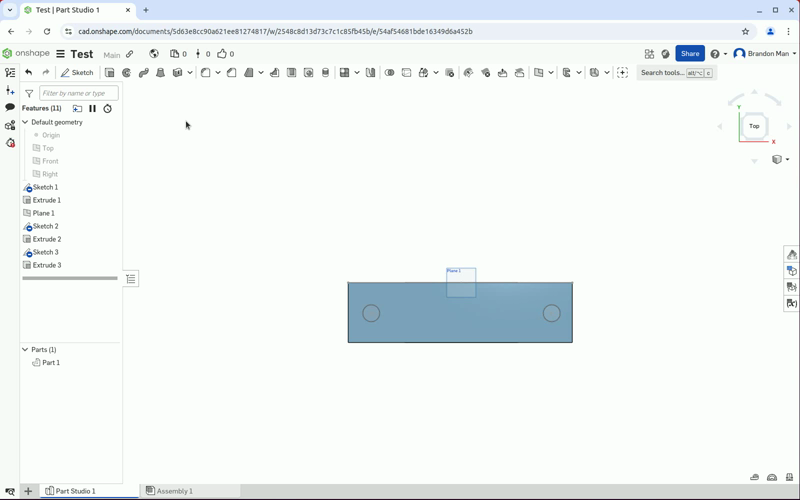
key(shift+7)
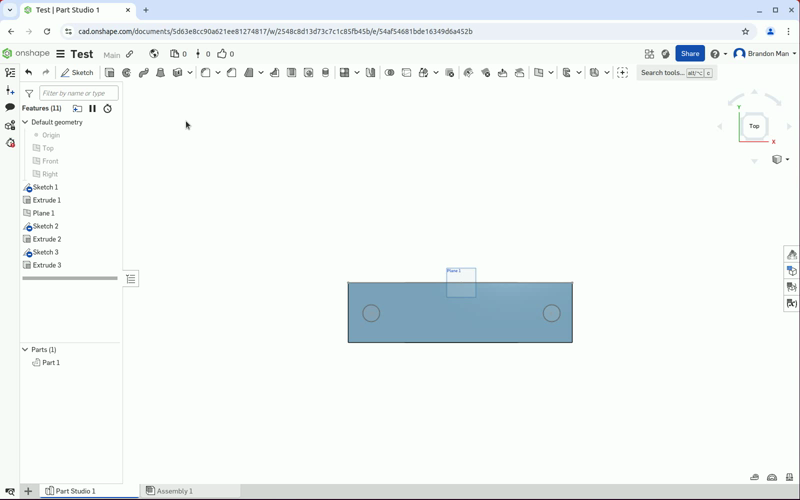
key(up, 3)
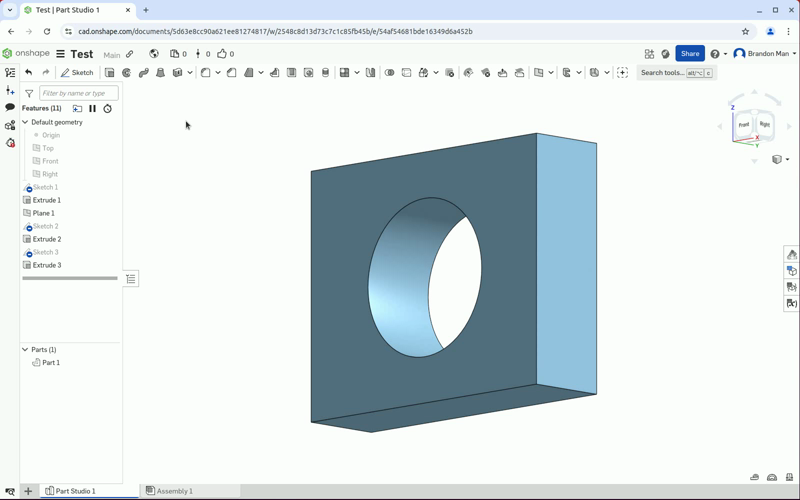
key(left, 3)
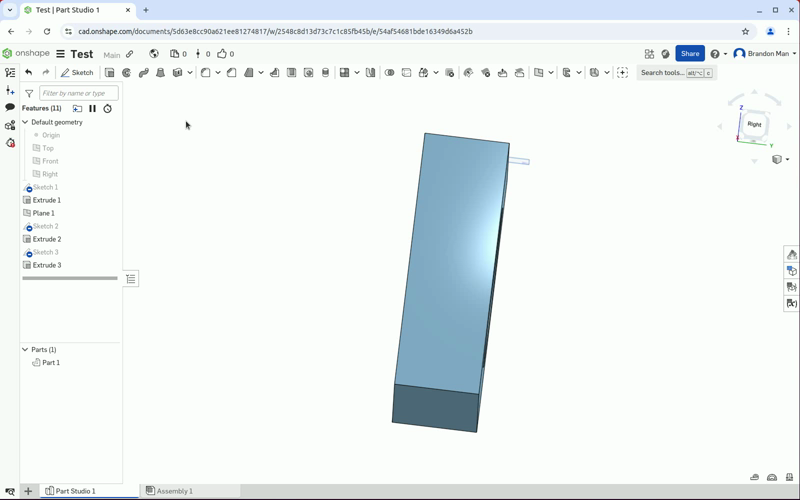
key(right, 3)
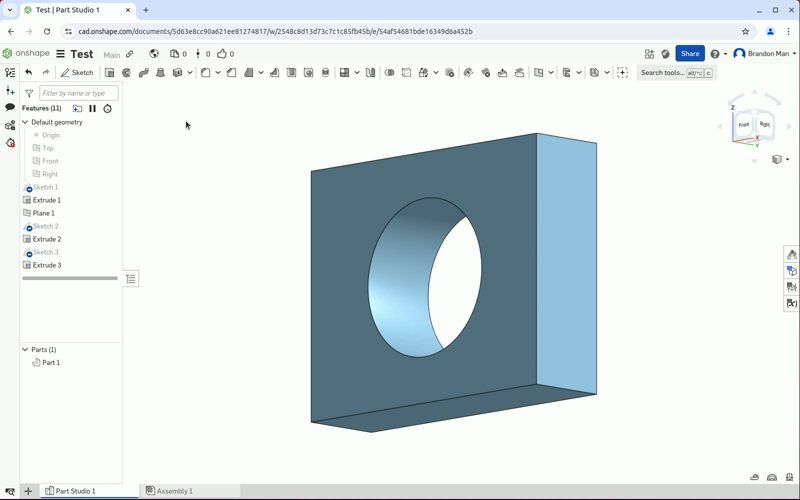
key(down, 3)
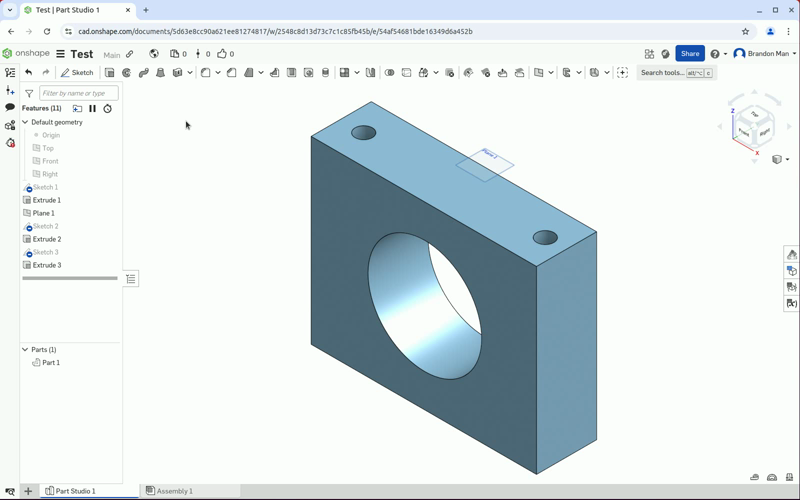
mouse_move(73, 189)
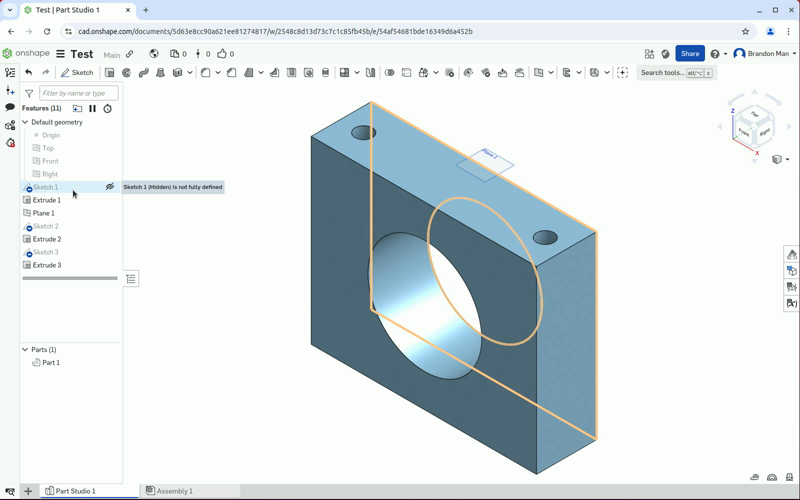
click(73, 189)